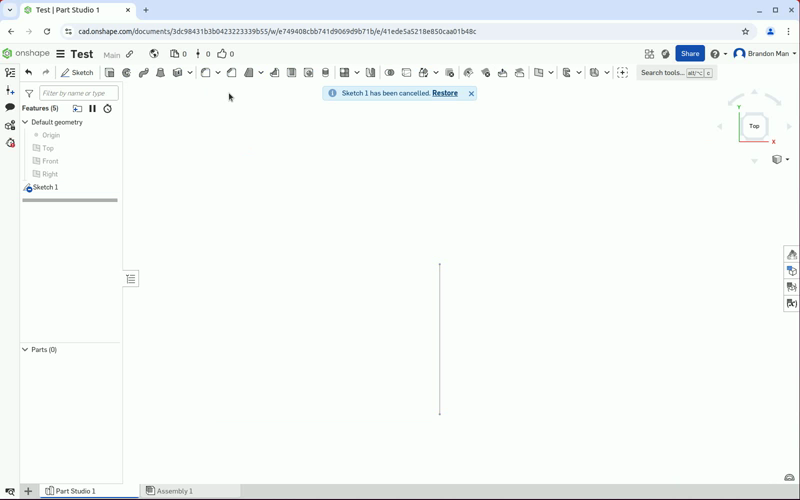
key(shift+h)
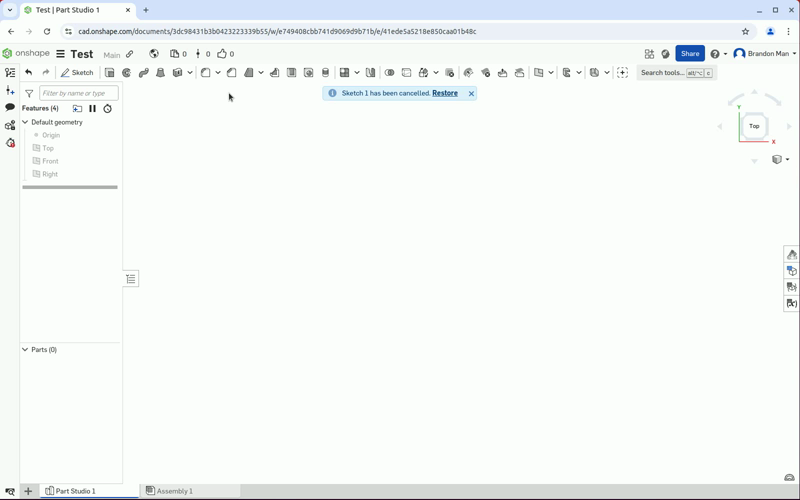
key(shift+s)
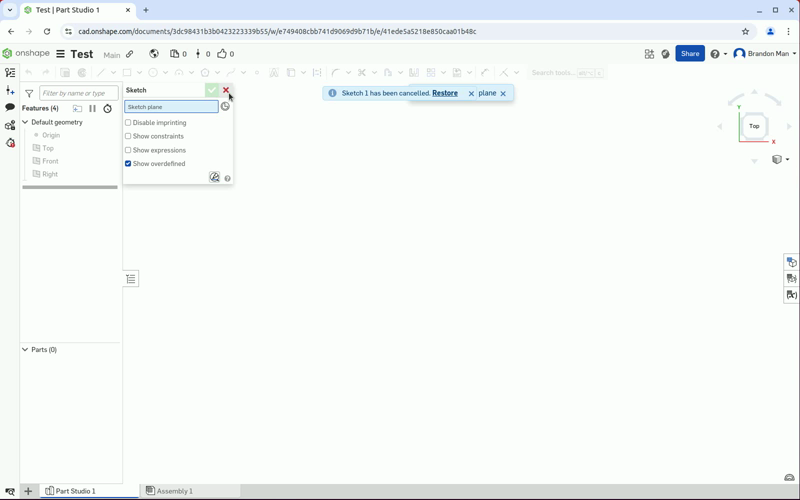
mouse_move(73, 150)
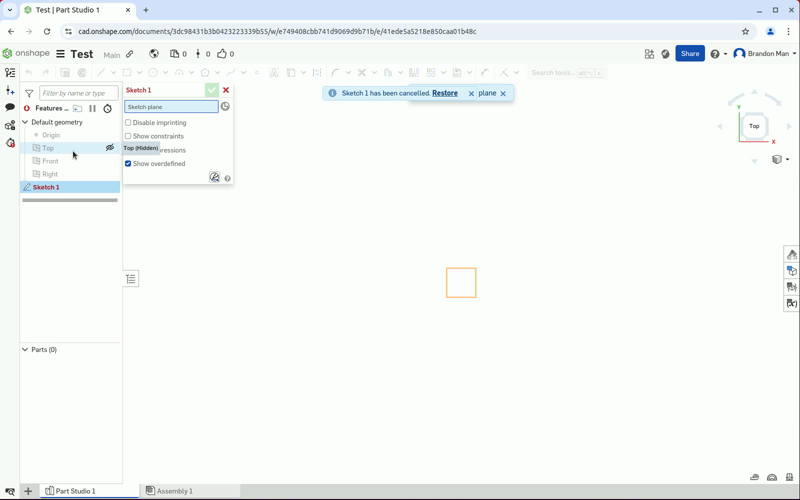
click(73, 150)
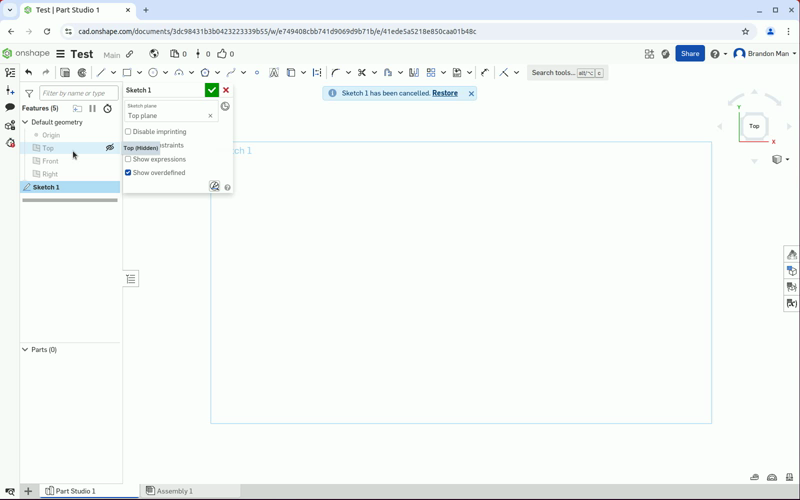
mouse_move(73, 352)
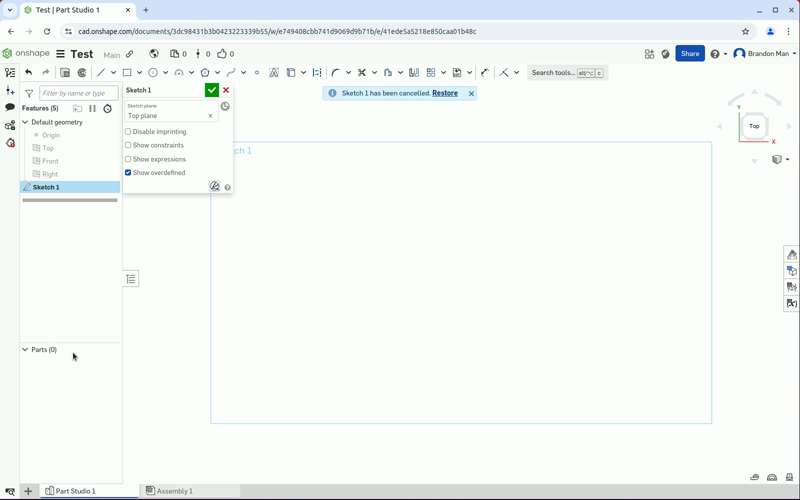
key(y)
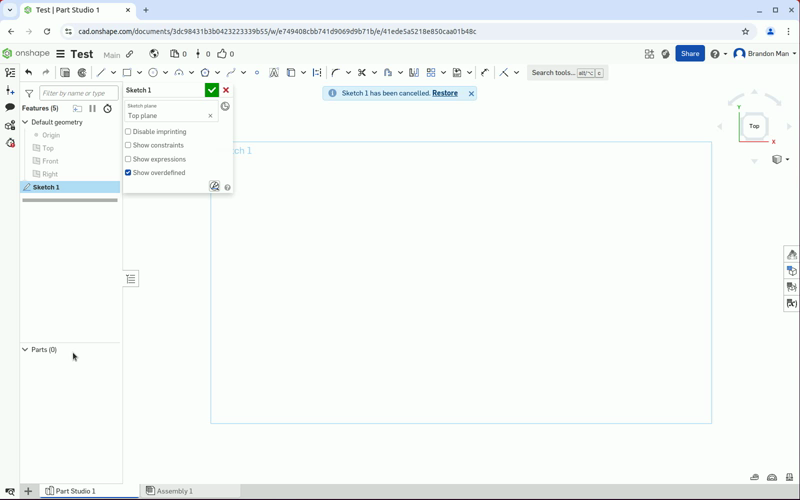
key(l)
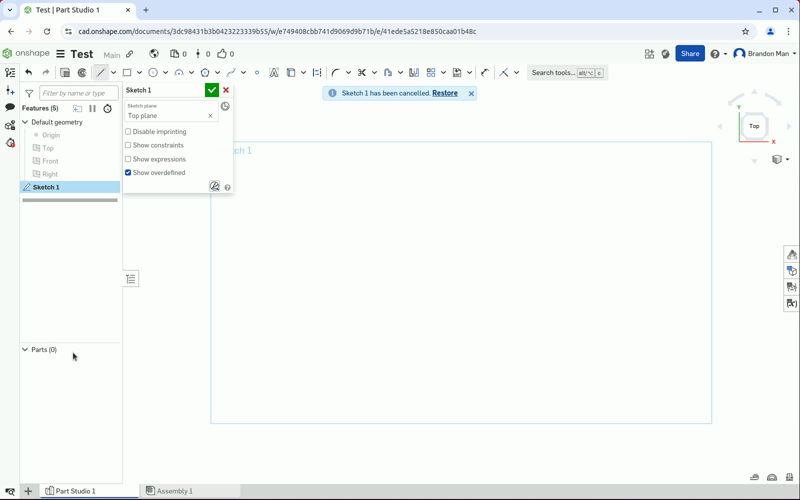
key_down(shift)
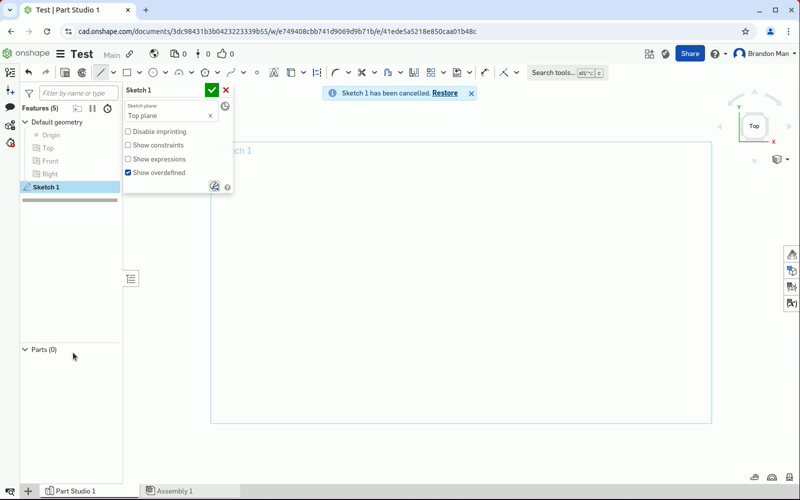
mouse_move(388, 322)
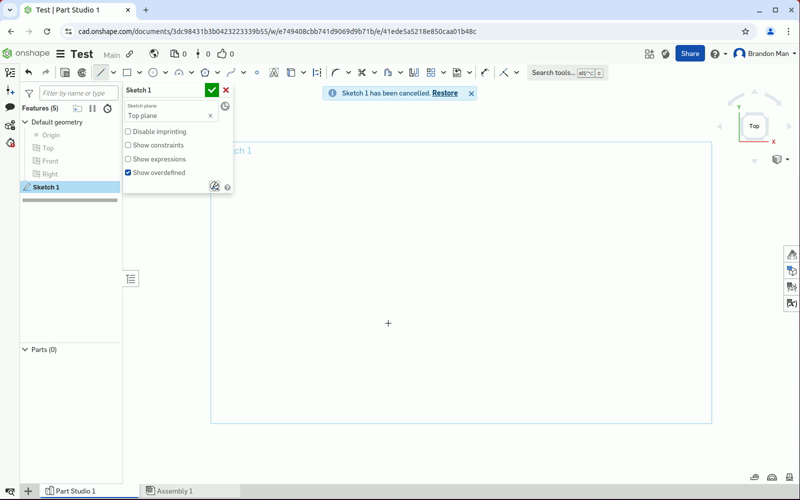
click(388, 322)
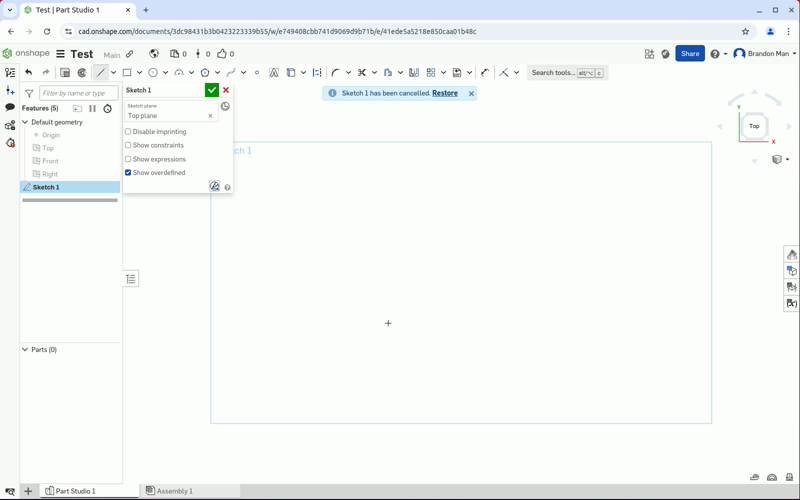
key_up(shift)
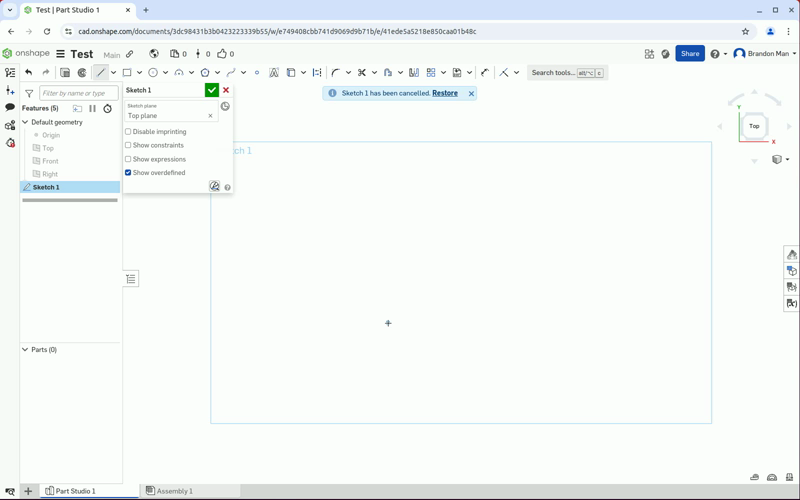
key_down(shift)
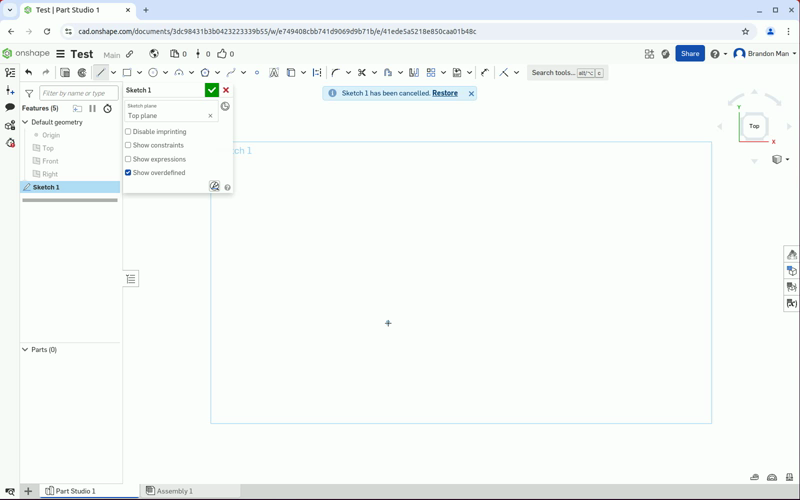
mouse_move(533, 322)
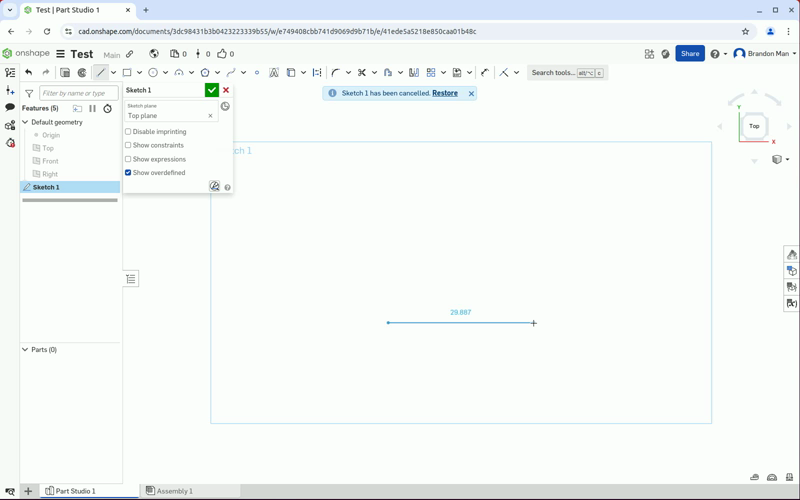
click(533, 322)
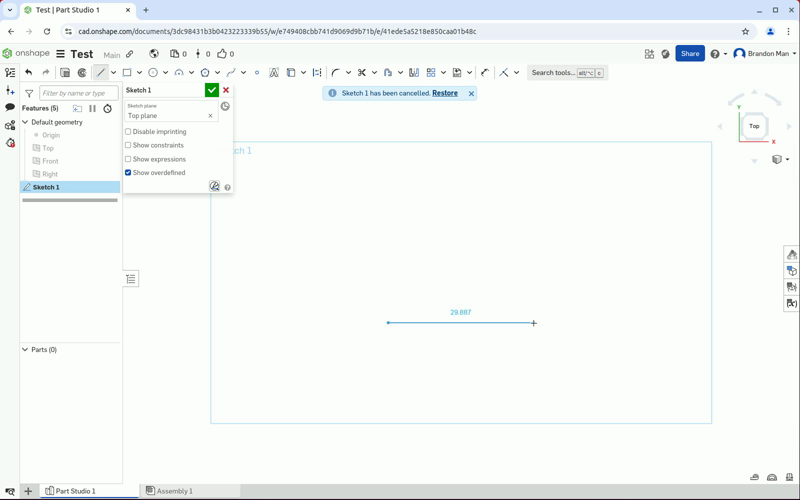
key_up(shift)
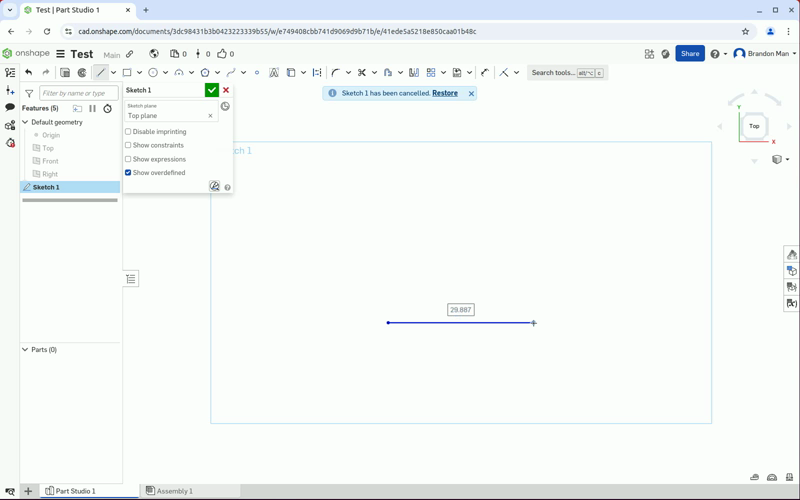
key(esc)
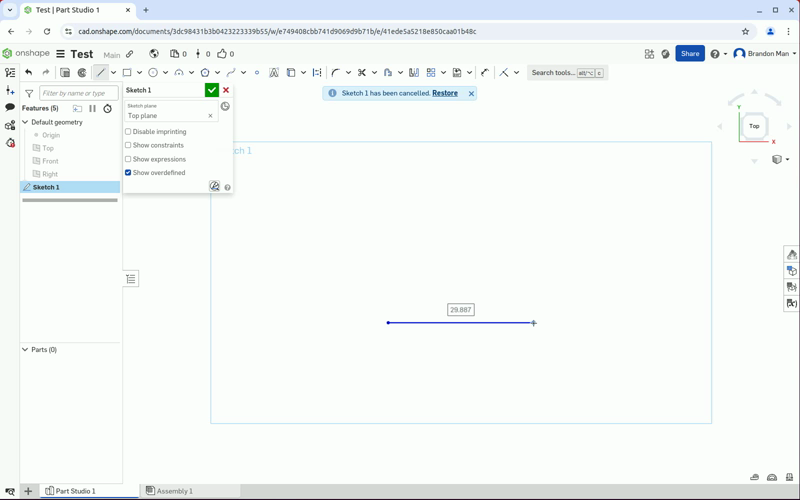
key(a)
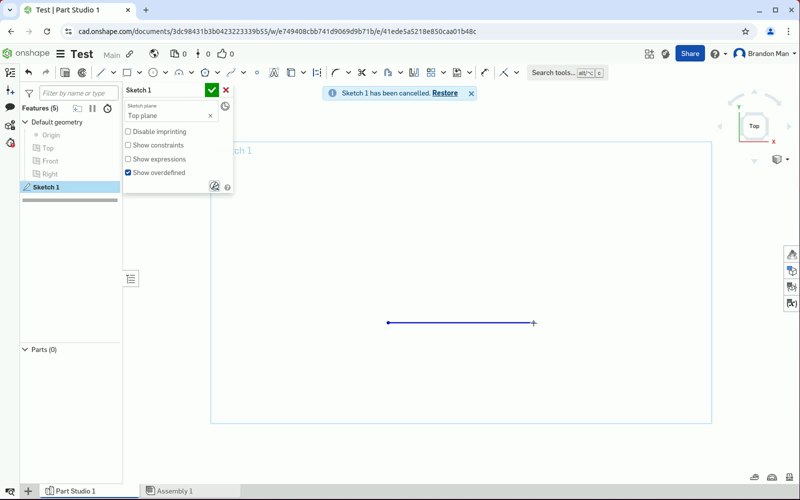
mouse_move(533, 322)
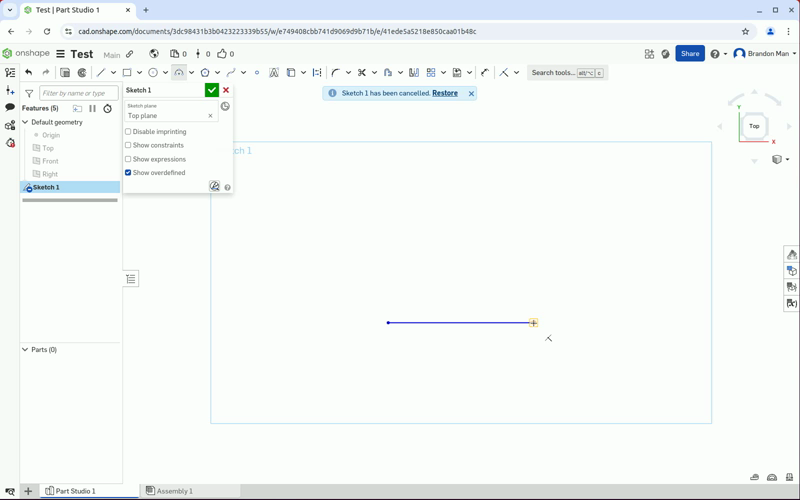
click(533, 322)
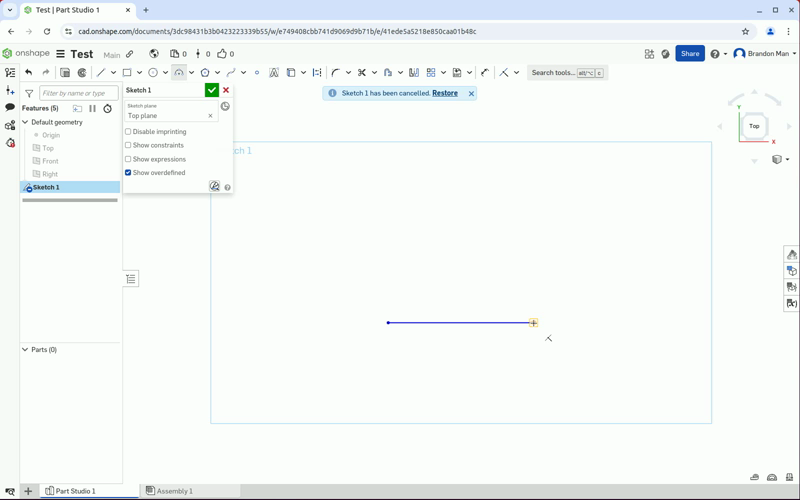
key_down(shift)
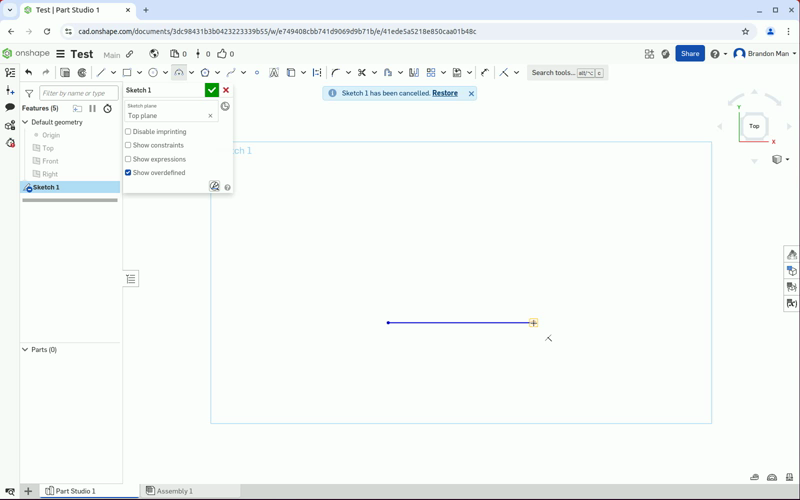
mouse_move(533, 243)
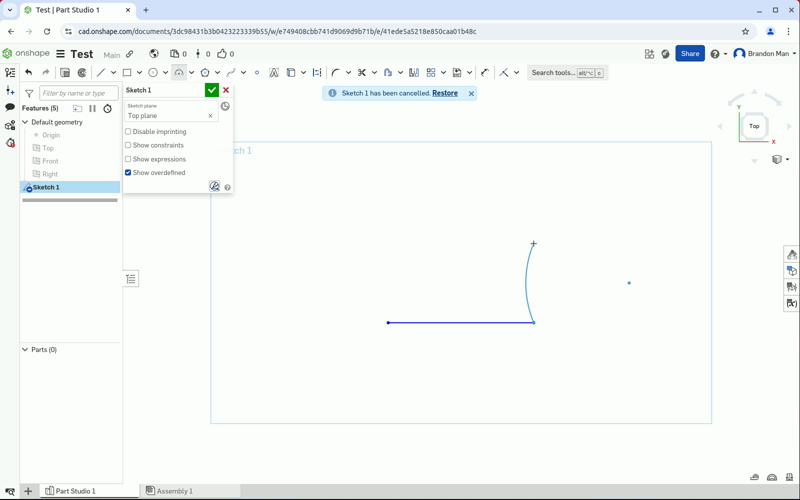
click(533, 243)
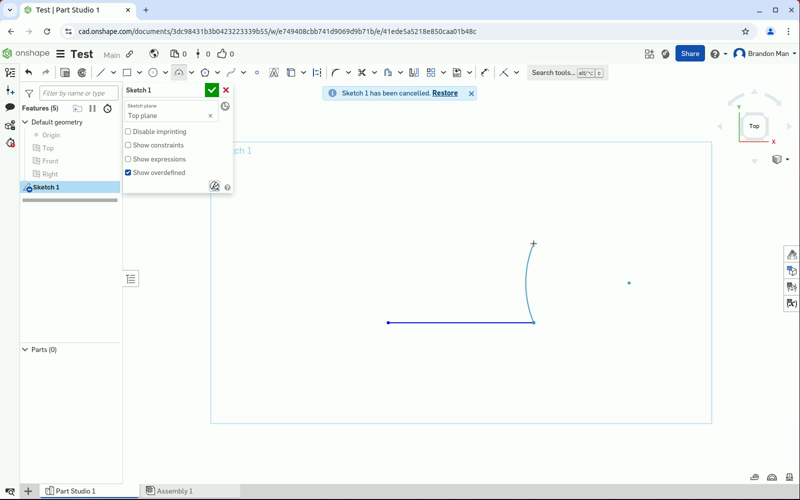
mouse_move(573, 282)
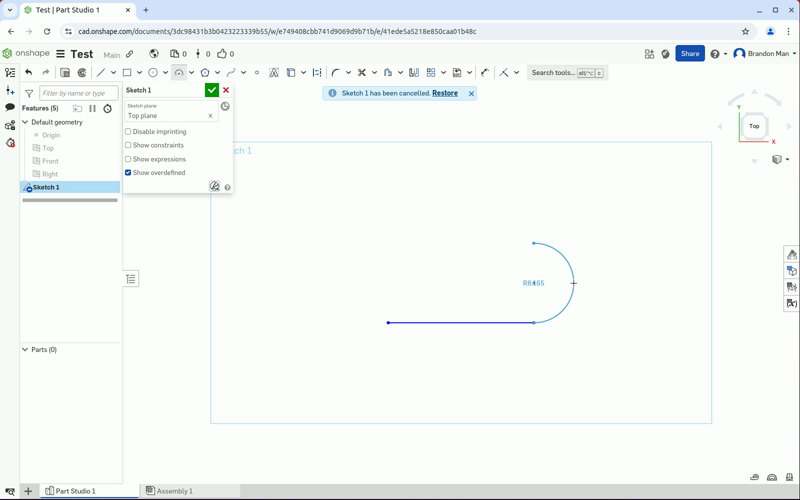
click(573, 282)
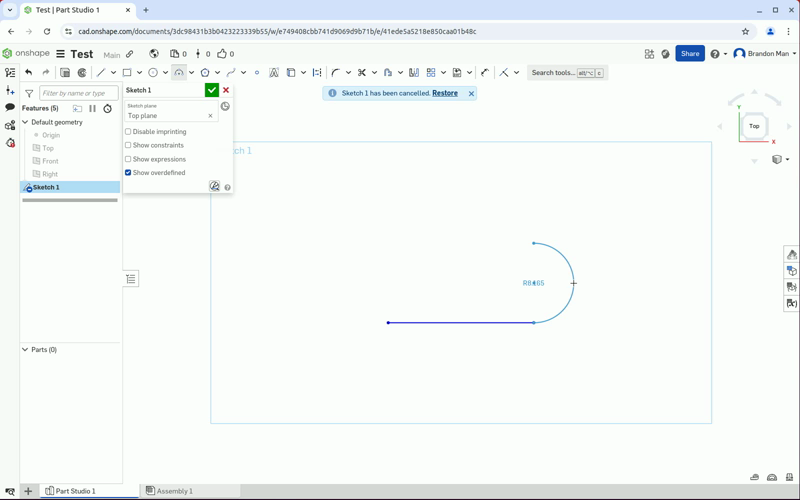
key_up(shift)
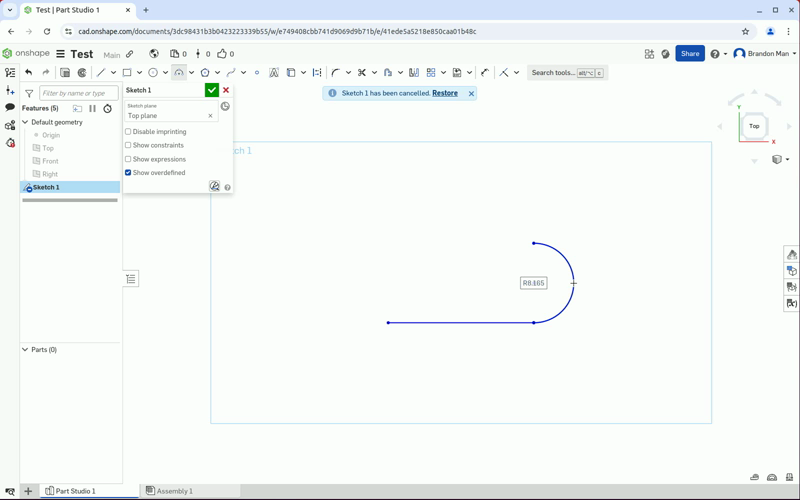
key(esc)
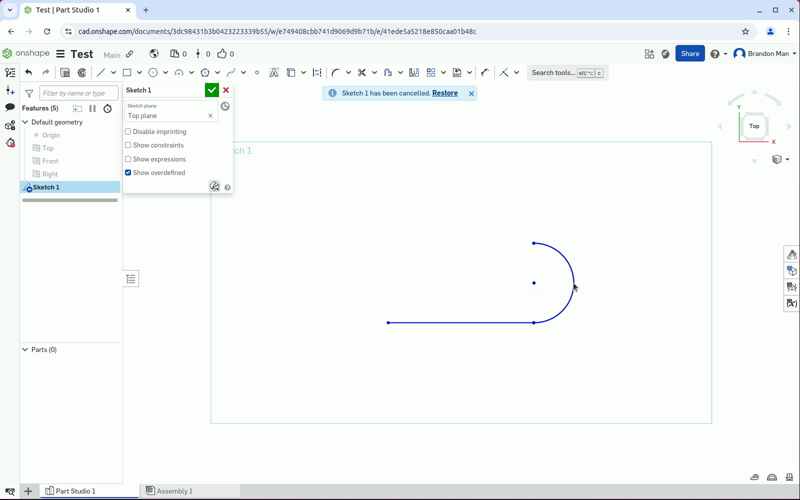
key(l)
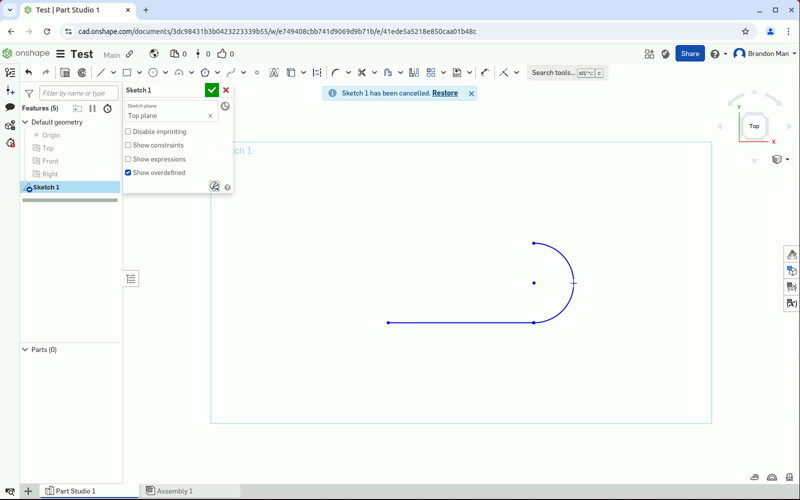
mouse_move(533, 243)
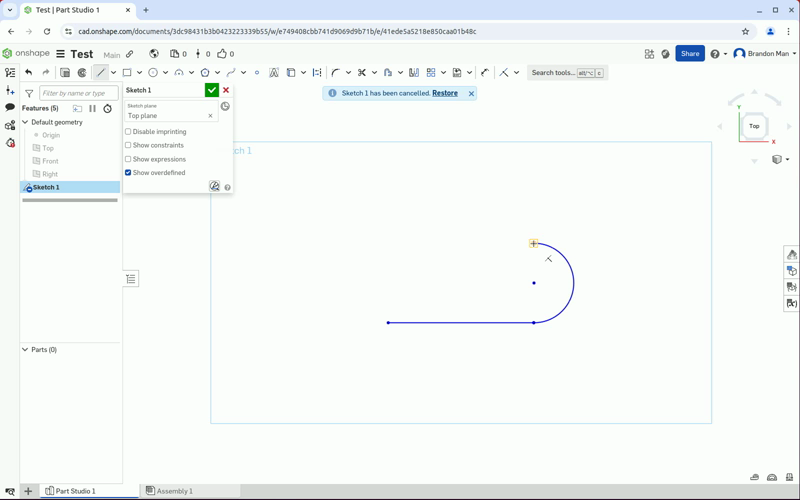
click(533, 243)
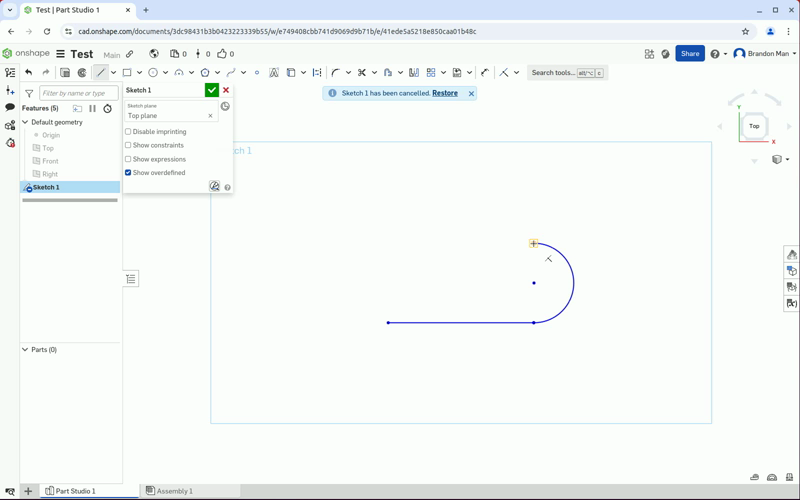
key_down(shift)
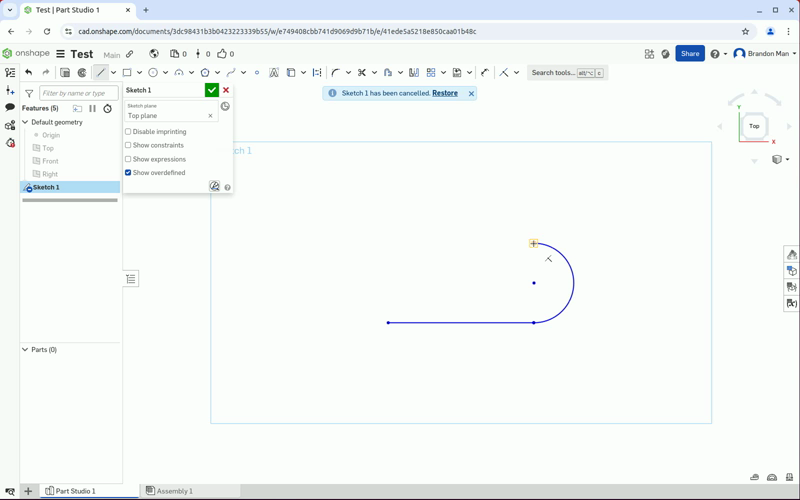
mouse_move(388, 243)
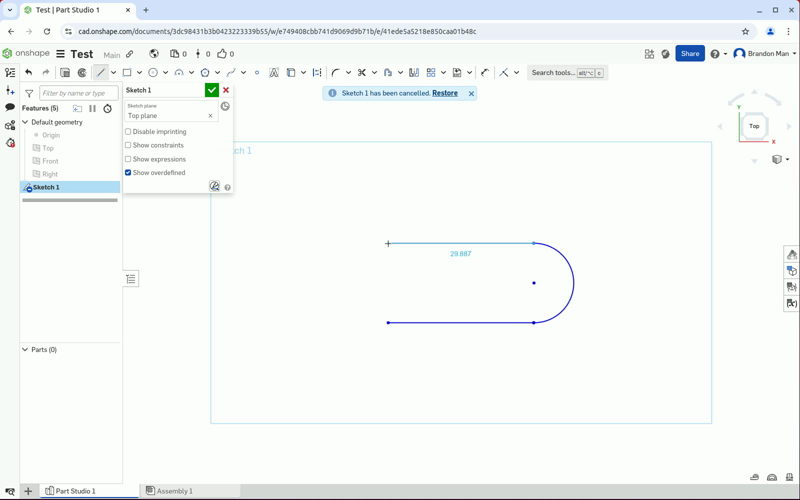
click(388, 243)
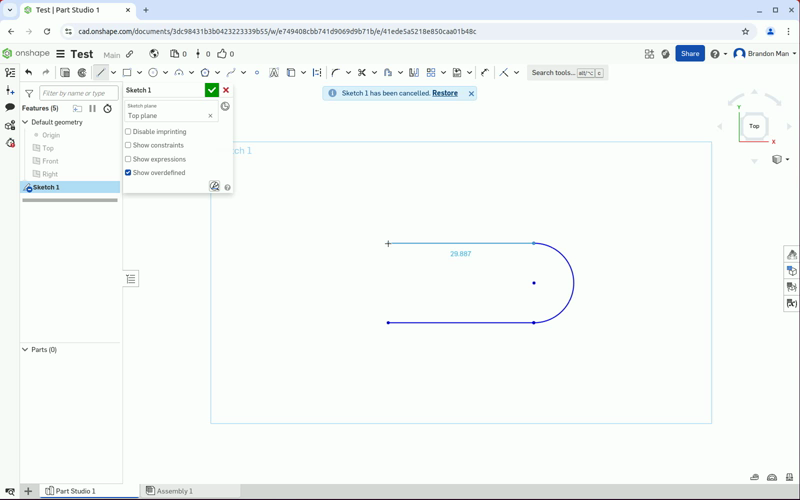
key_up(shift)
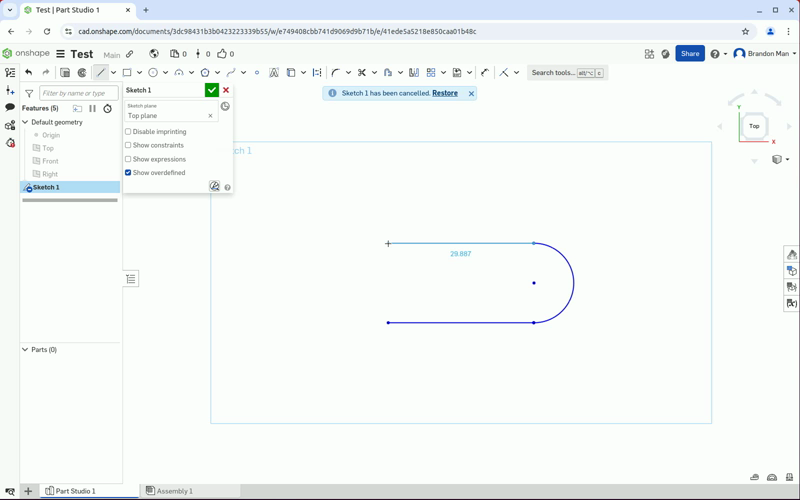
key(esc)
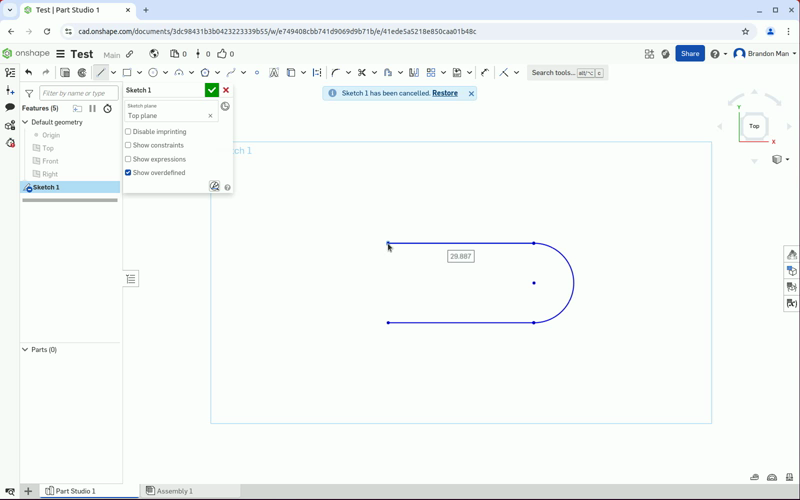
key(a)
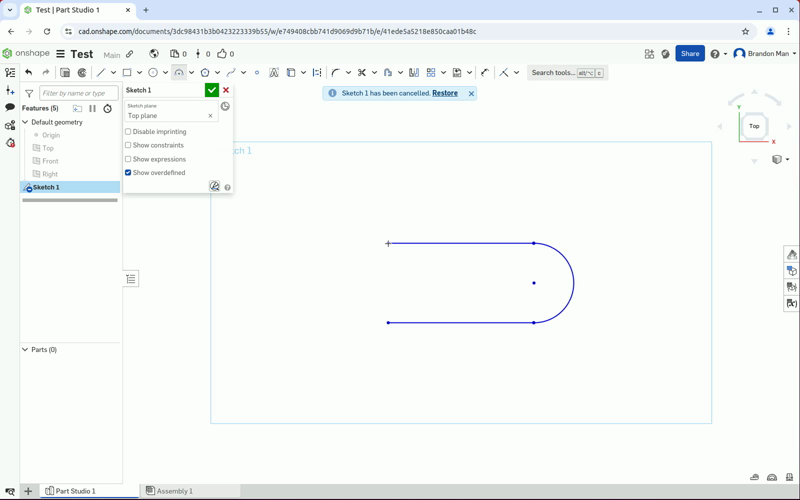
mouse_move(388, 243)
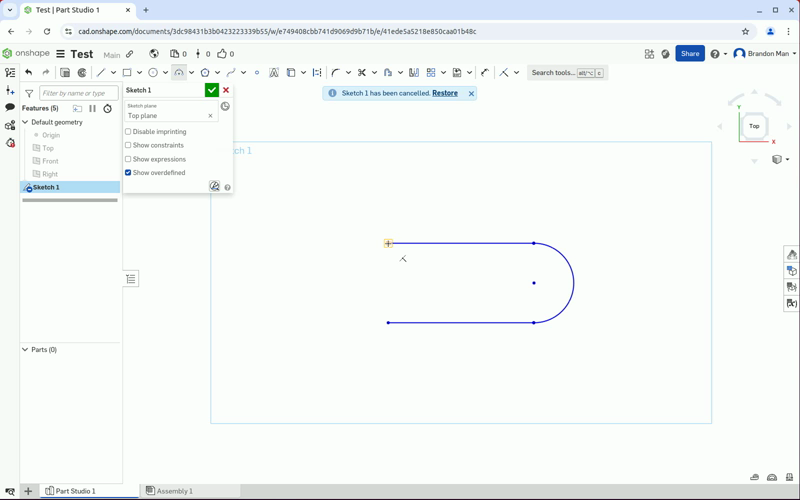
click(388, 243)
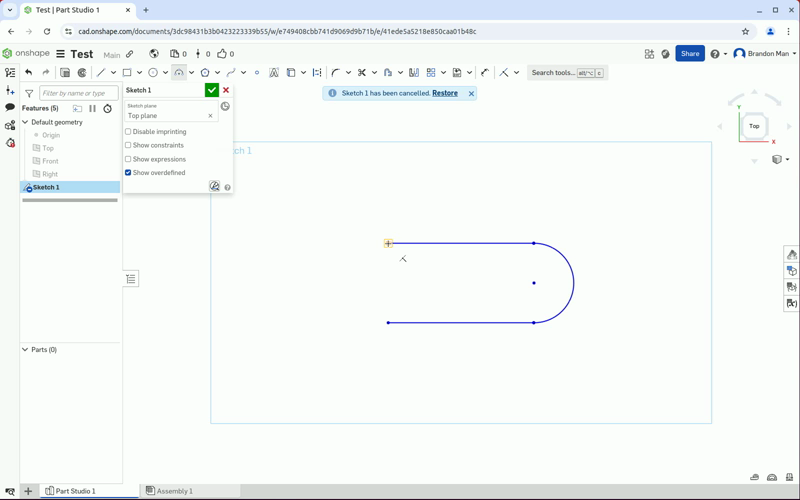
mouse_move(388, 322)
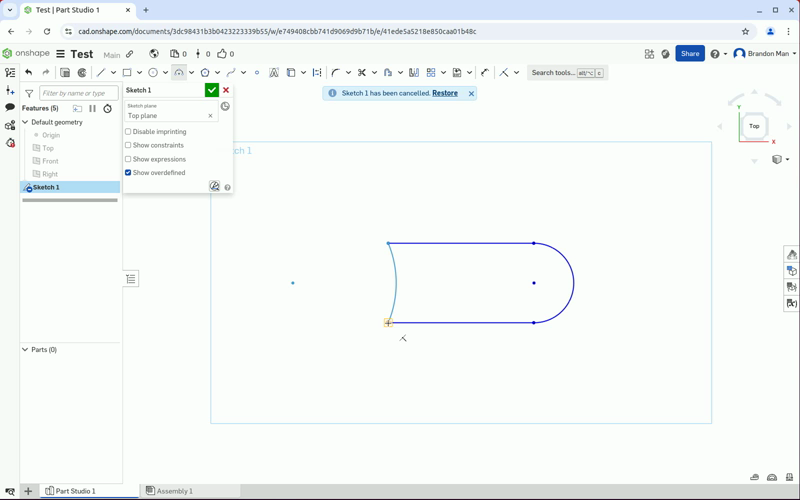
click(388, 322)
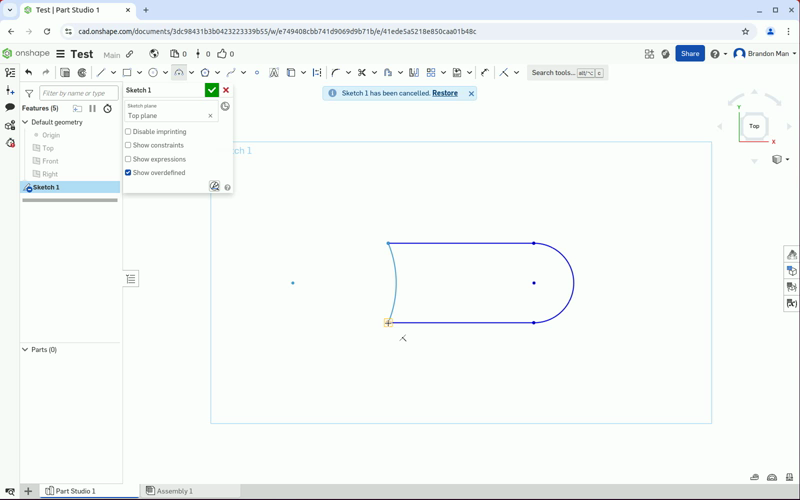
key_down(shift)
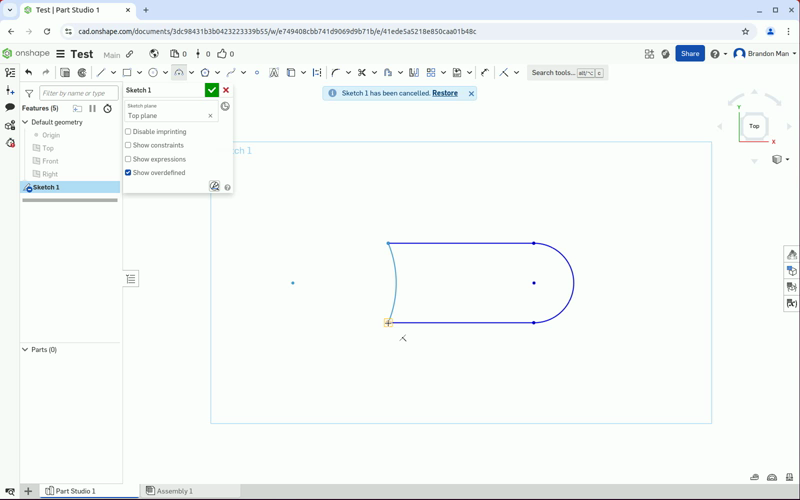
mouse_move(428, 282)
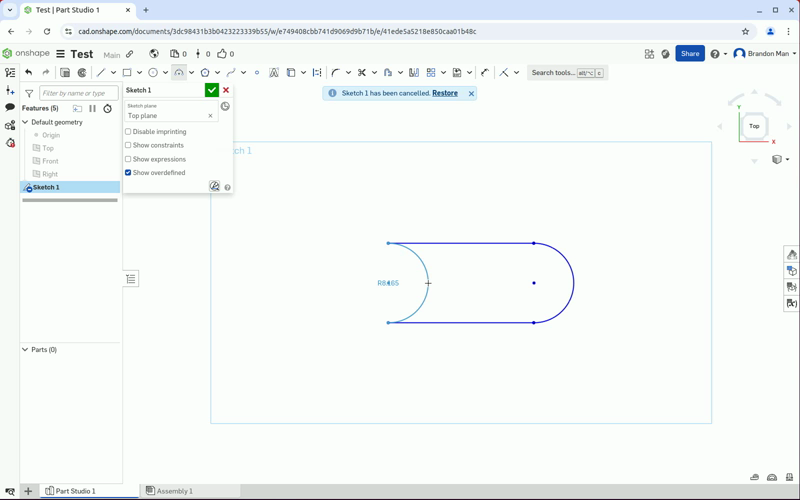
click(428, 282)
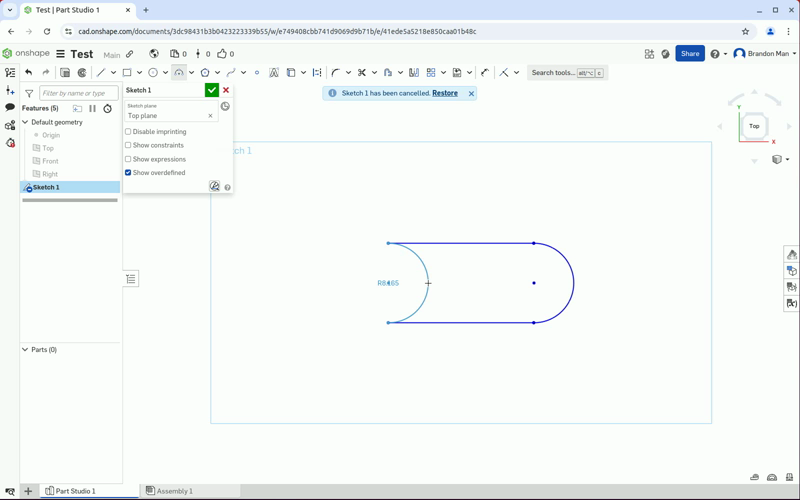
key_up(shift)
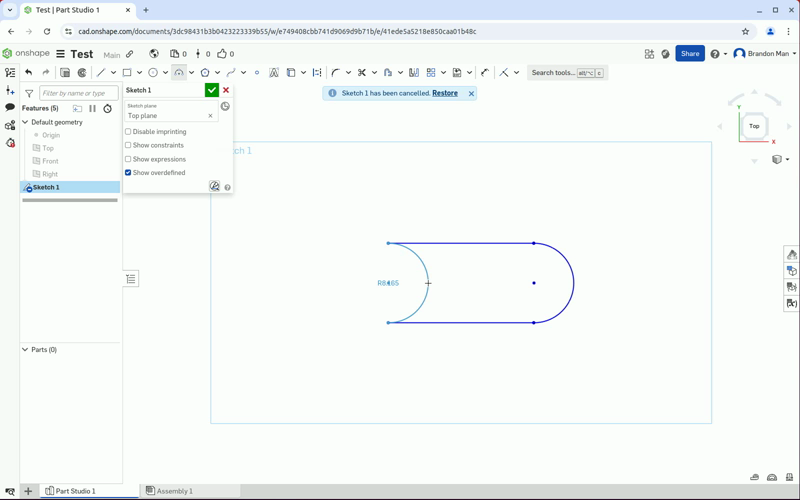
key(esc)
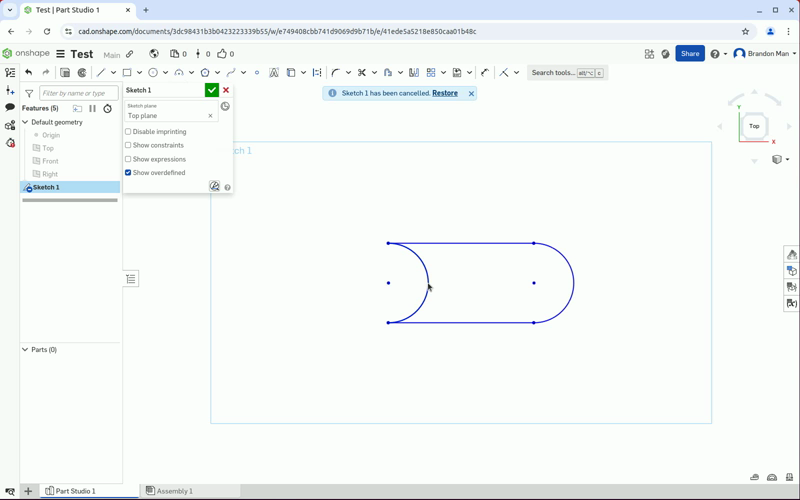
mouse_move(466, 288)
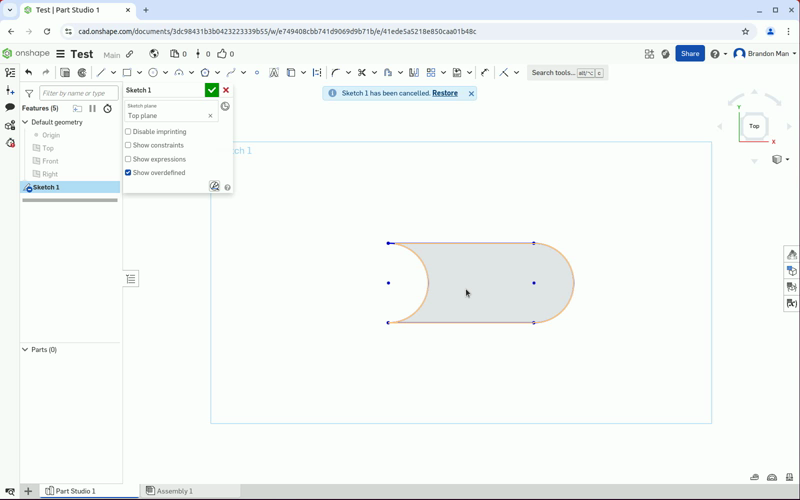
scroll(6)
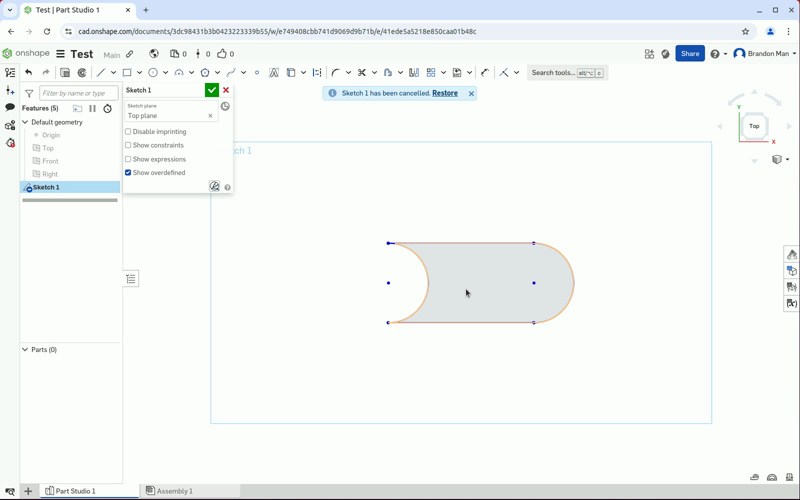
scroll(6)
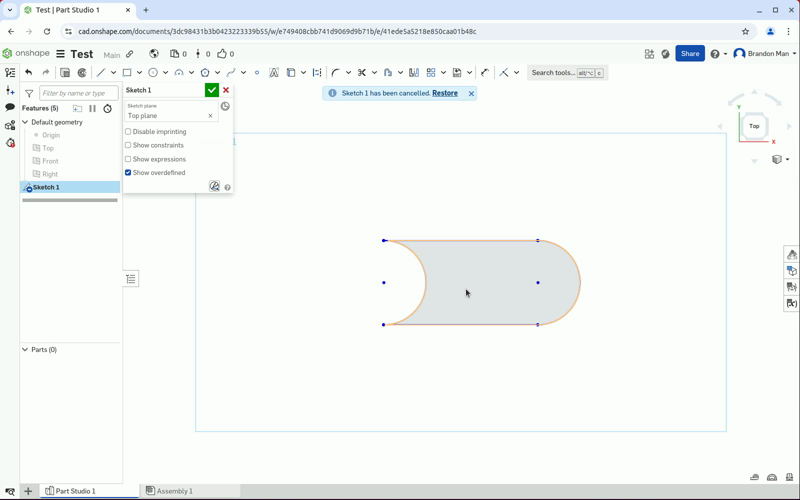
scroll(6)
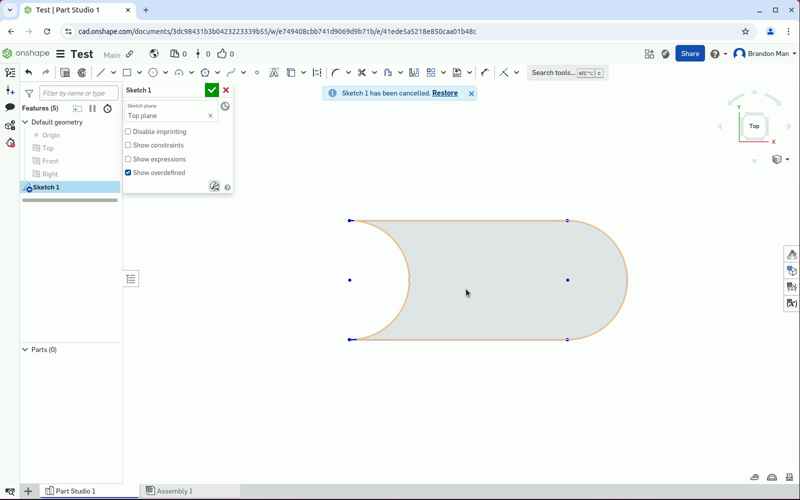
scroll(6)
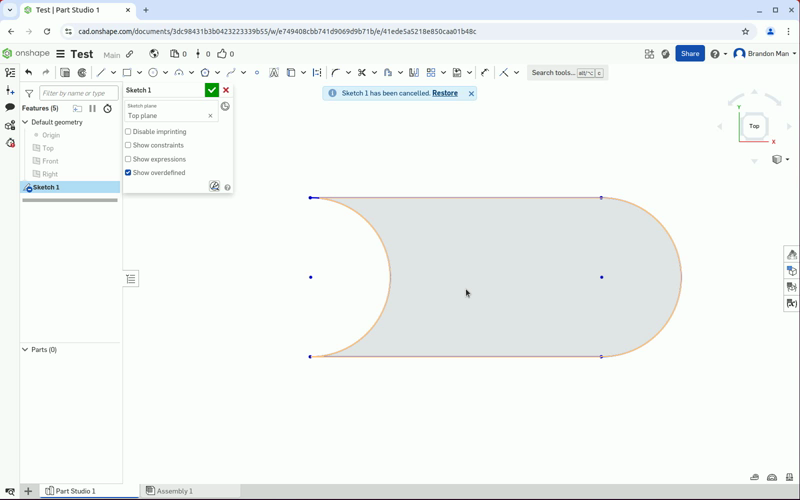
scroll(6)
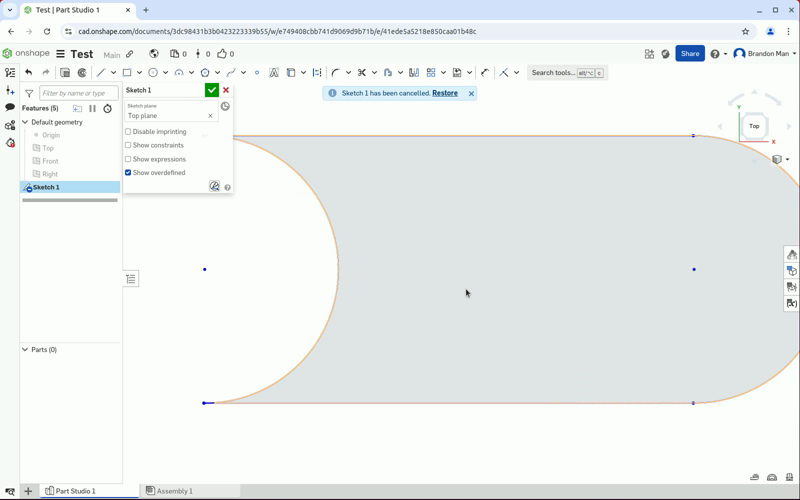
scroll(6)
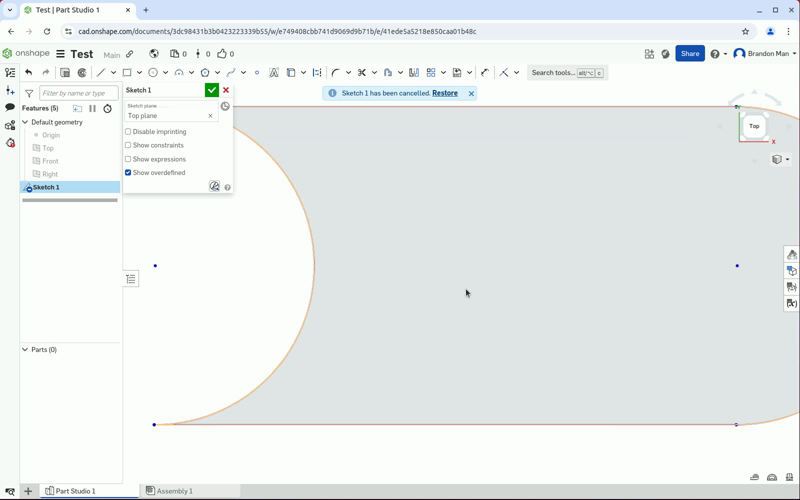
scroll(6)
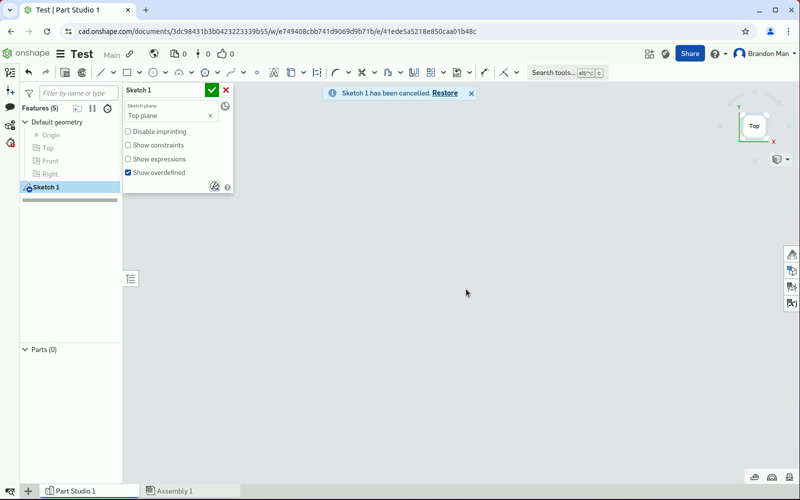
click(466, 288)
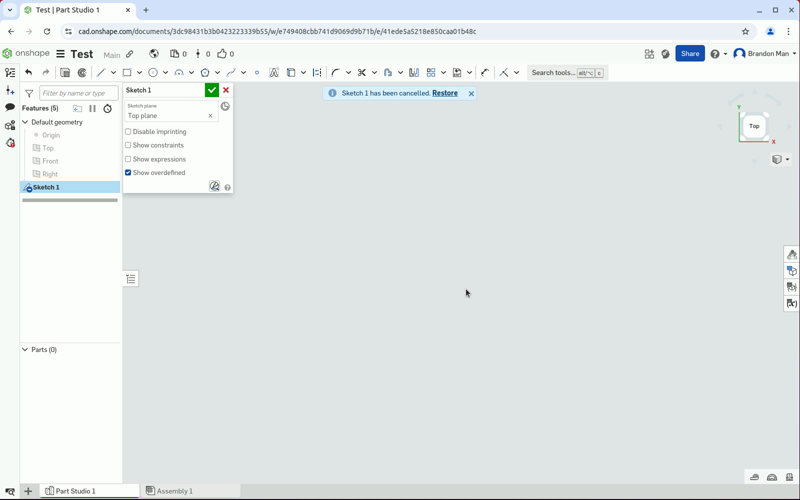
scroll(-6)
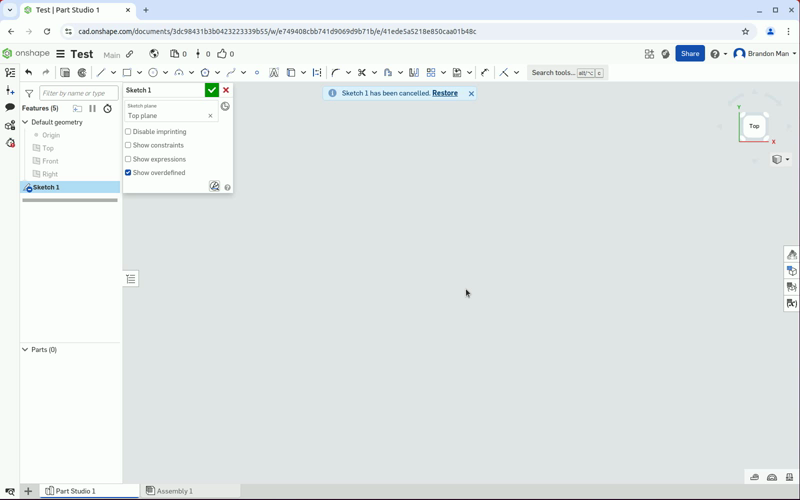
scroll(-6)
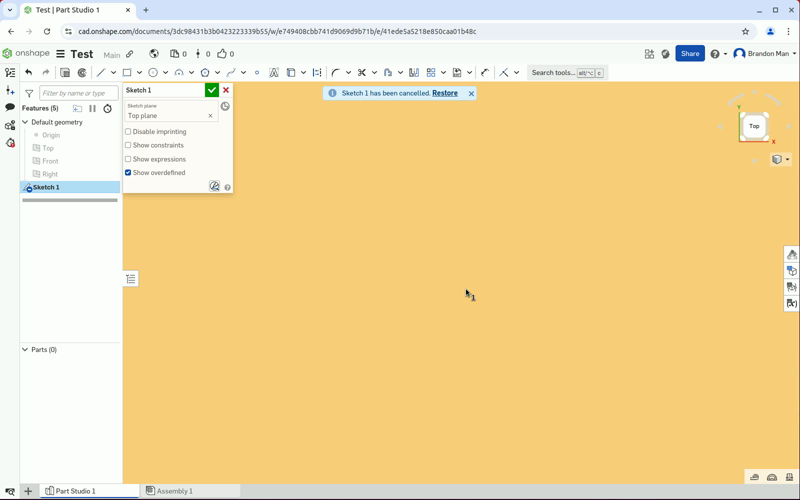
scroll(-6)
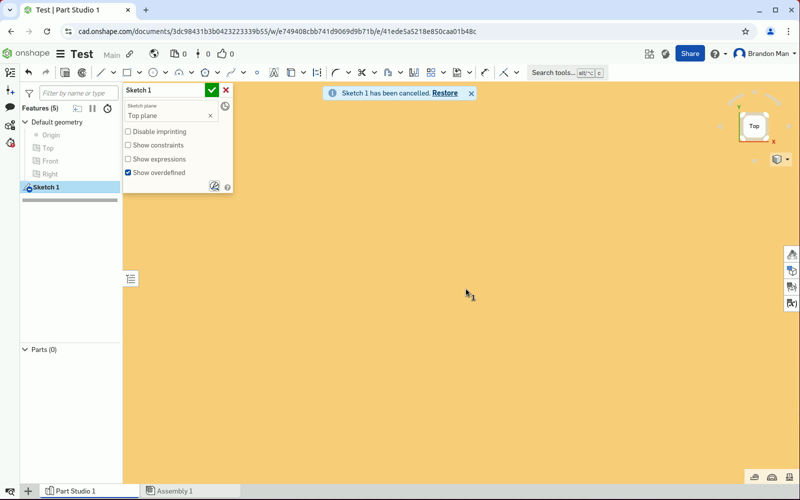
scroll(-6)
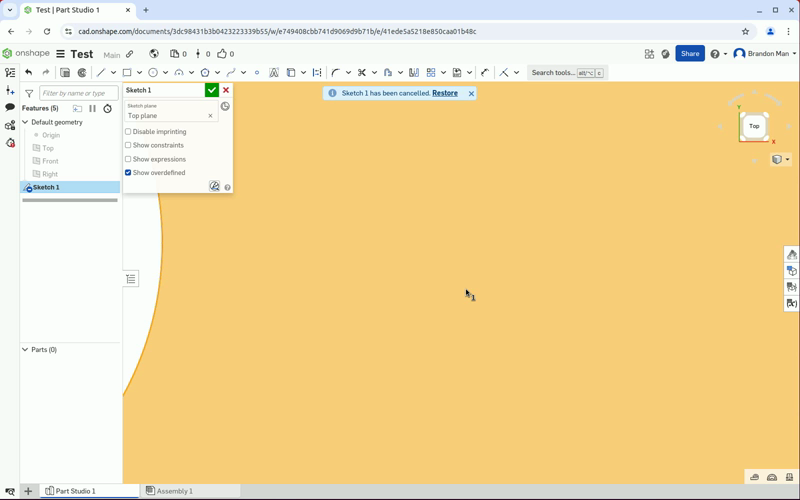
scroll(-6)
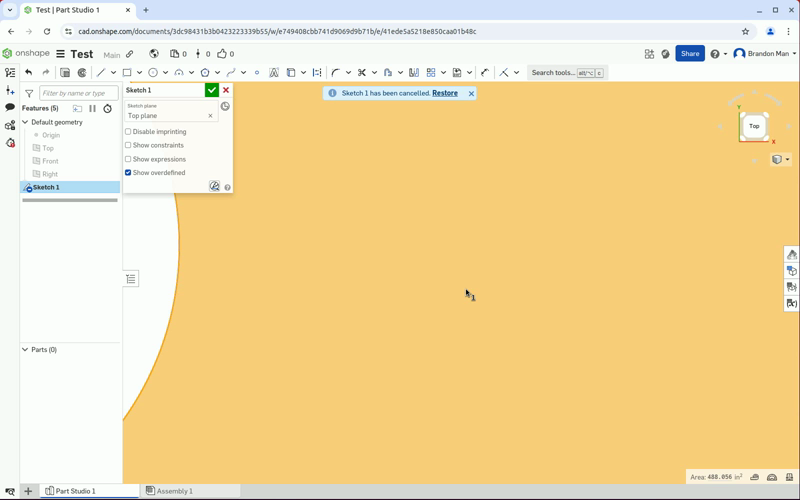
scroll(-6)
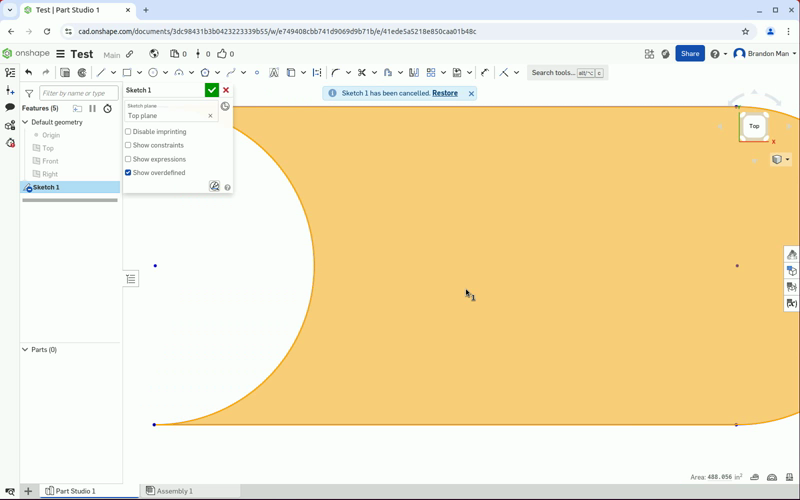
scroll(-6)
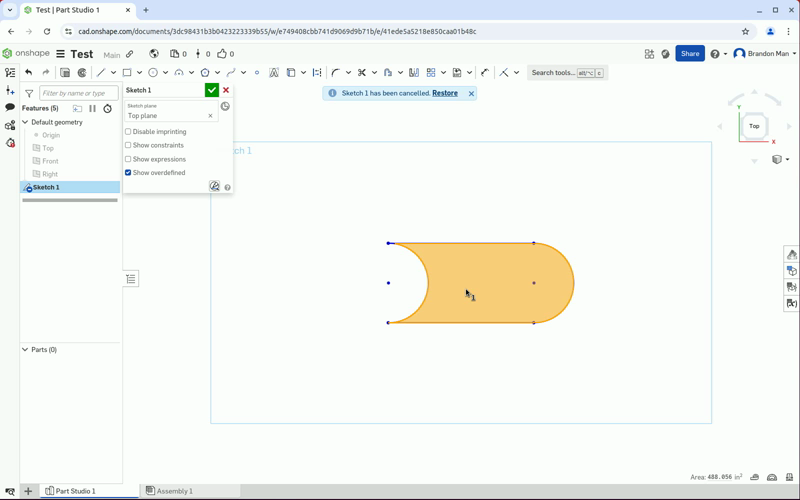
mouse_move(73, 352)
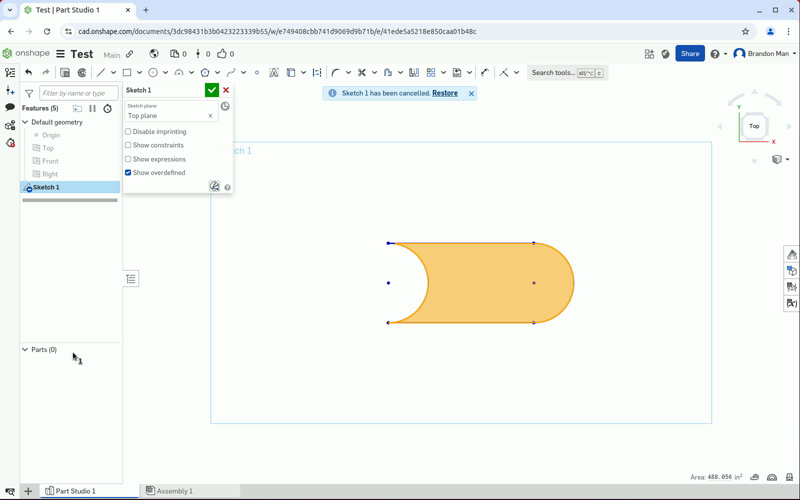
key(shift+y)
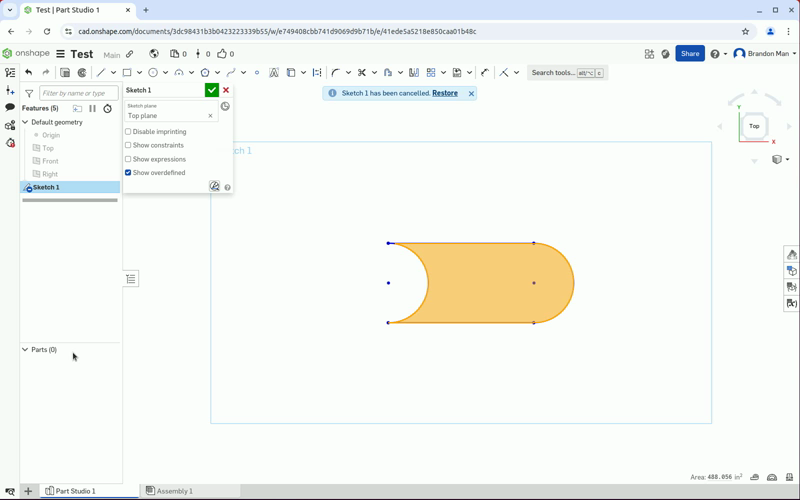
key(shift+e)
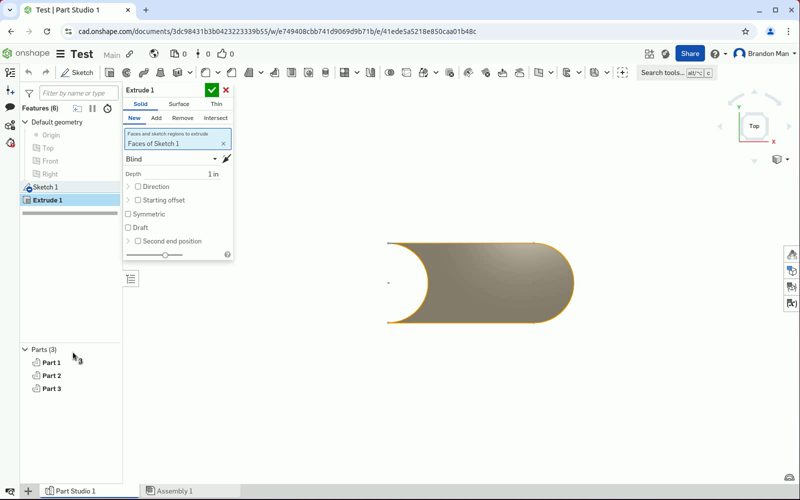
mouse_move(143, 106)
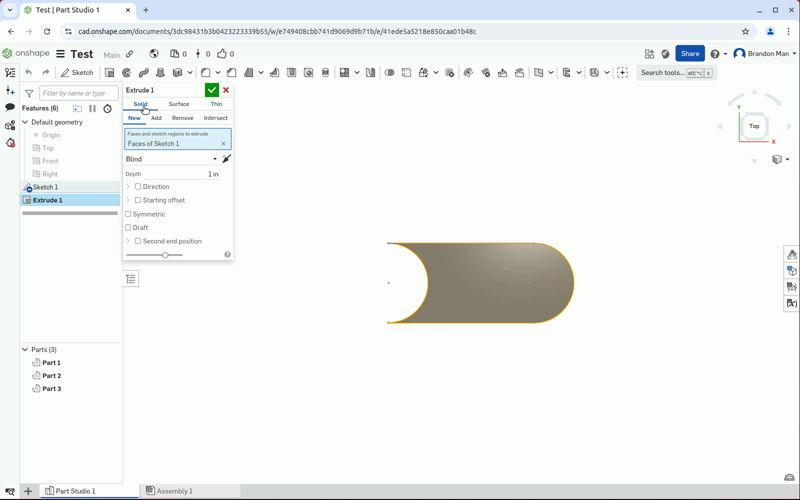
click(143, 106)
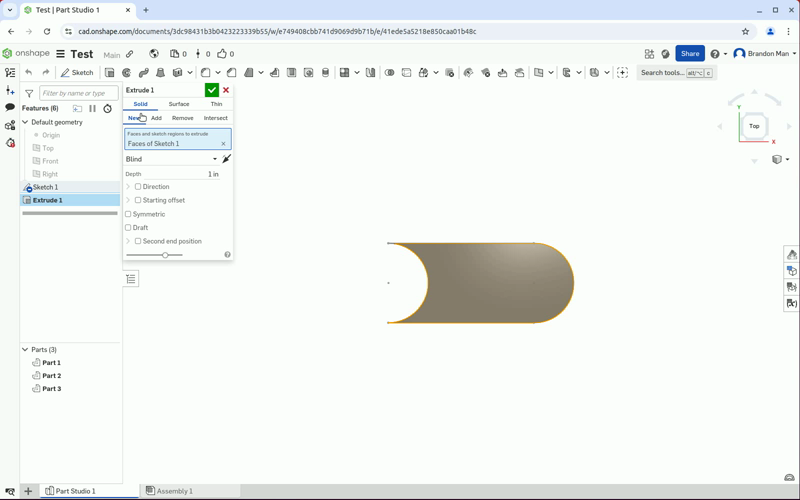
mouse_move(137, 120)
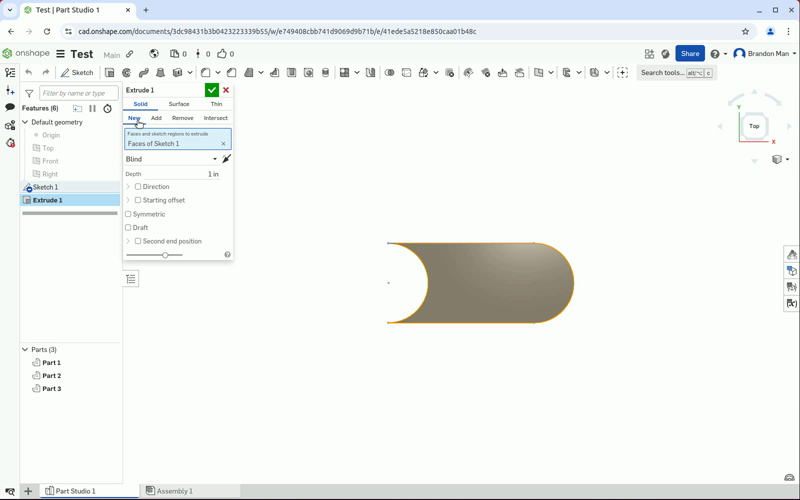
click(137, 120)
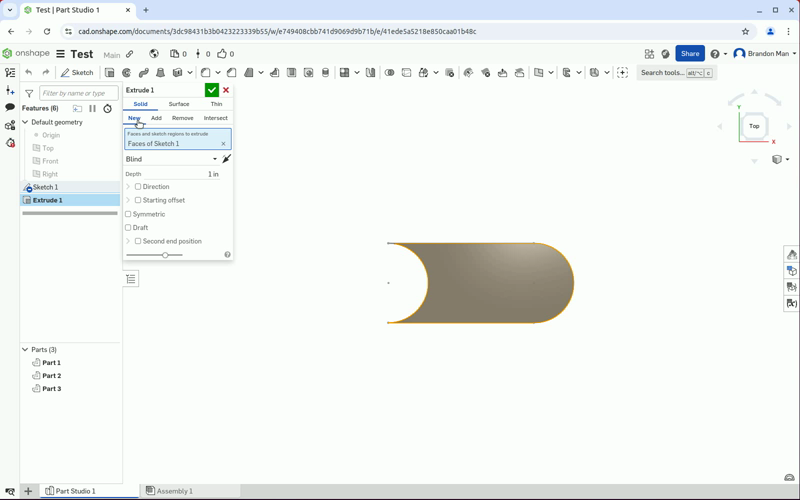
key(tab, 4)
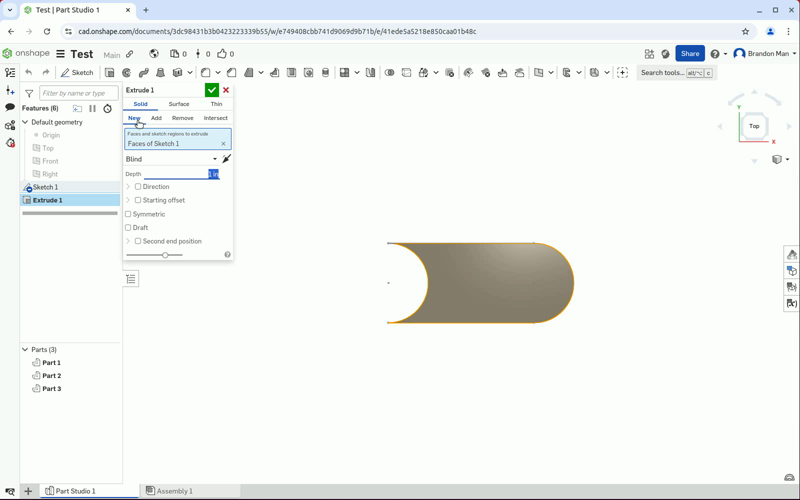
text(5.536)
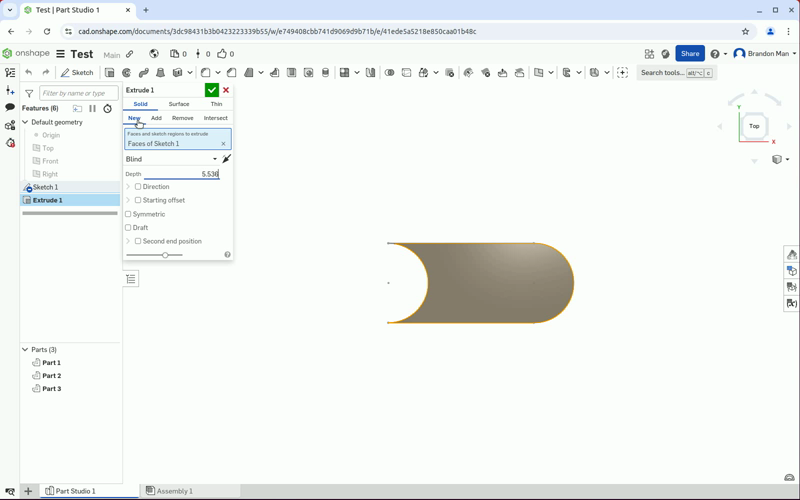
key(enter)
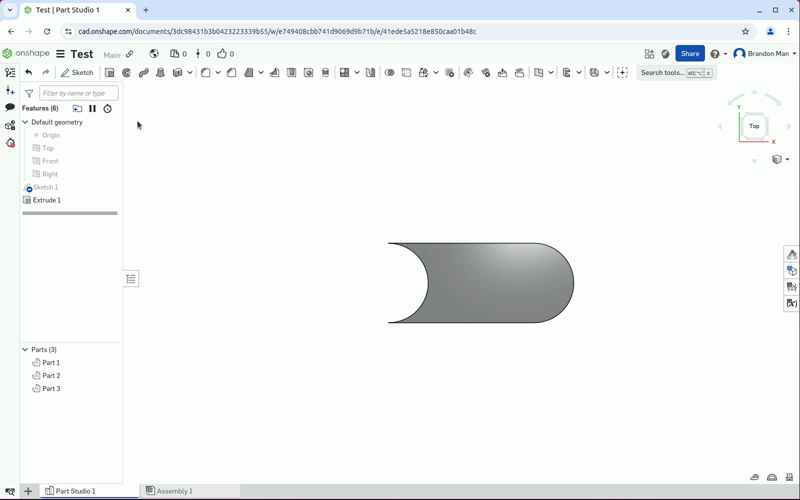
key(shift+h)
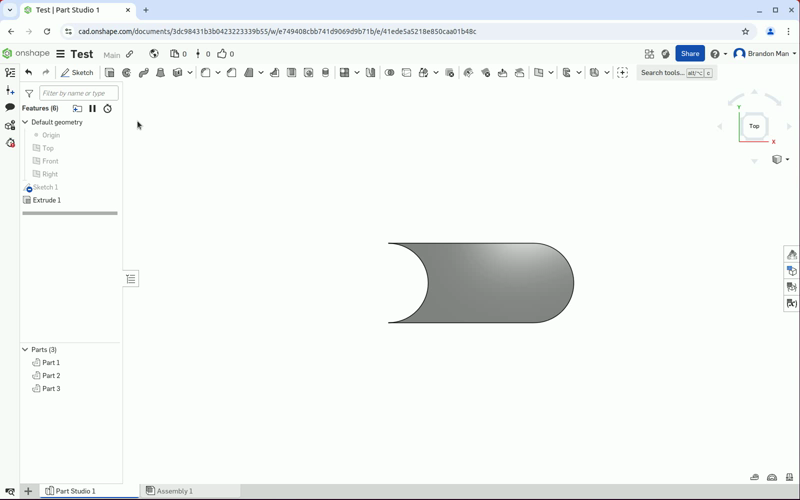
key(shift+h)
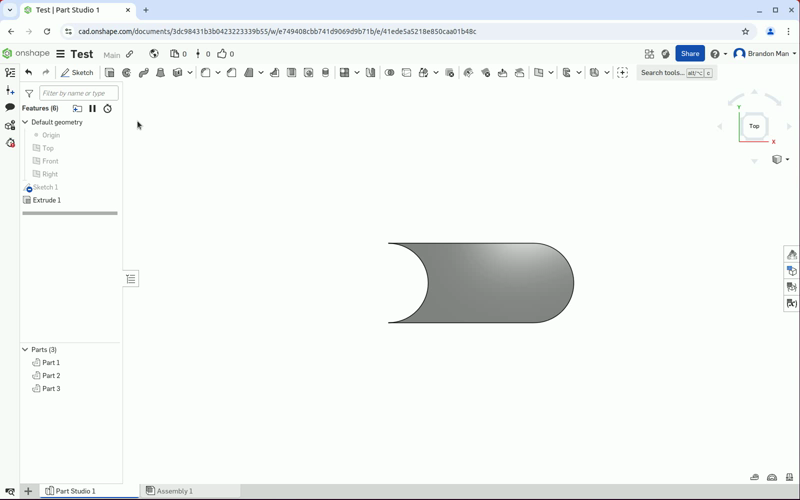
mouse_move(73, 189)
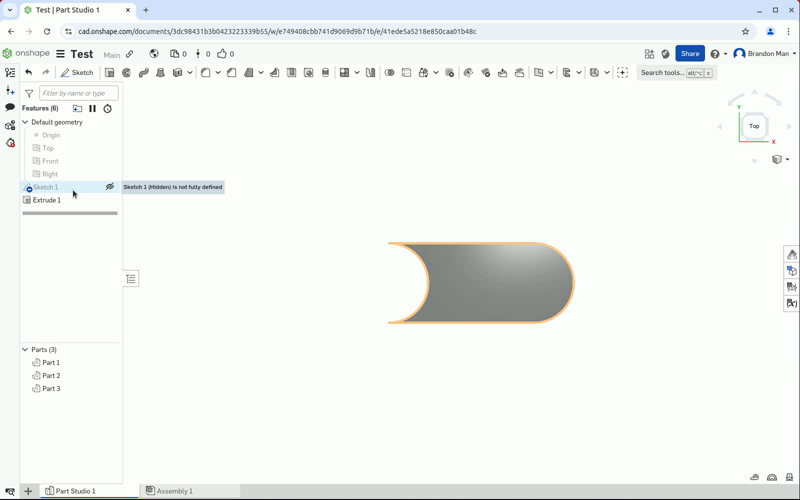
click(73, 189)
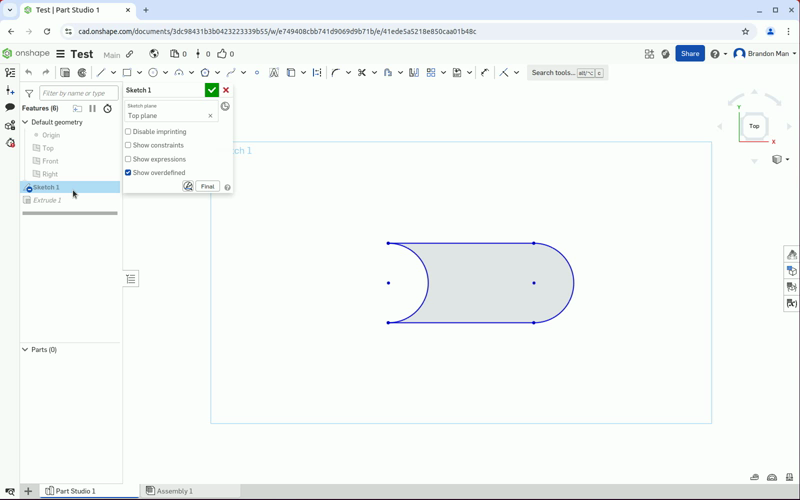
mouse_move(229, 92)
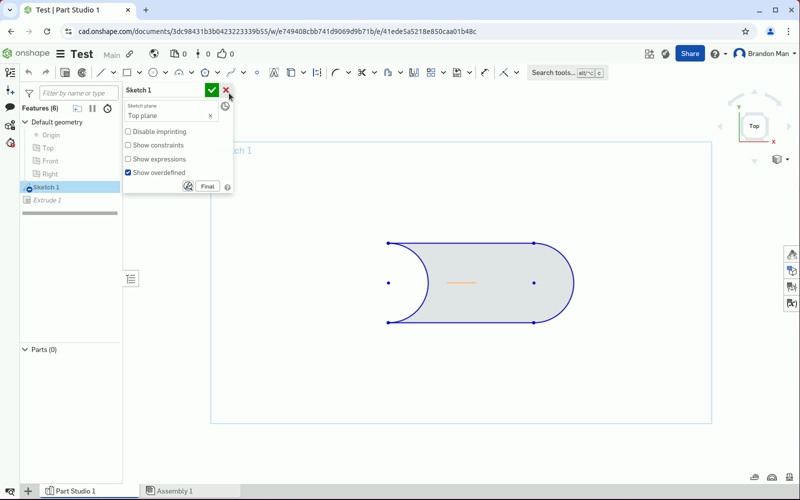
click(229, 92)
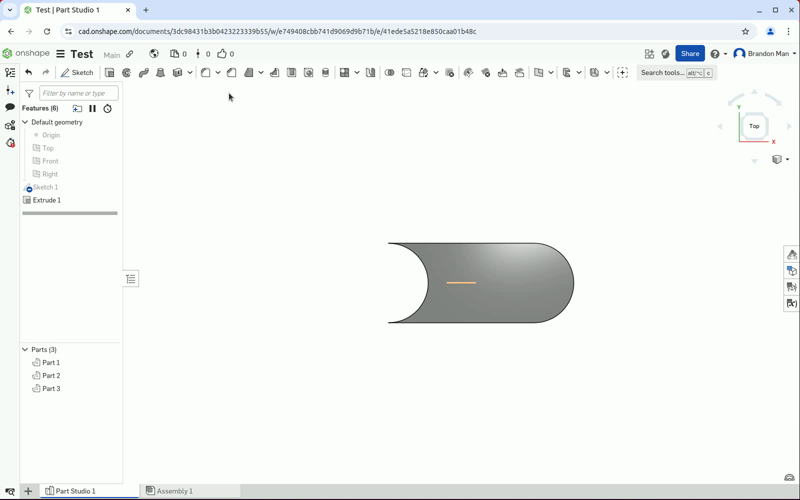
mouse_move(73, 352)
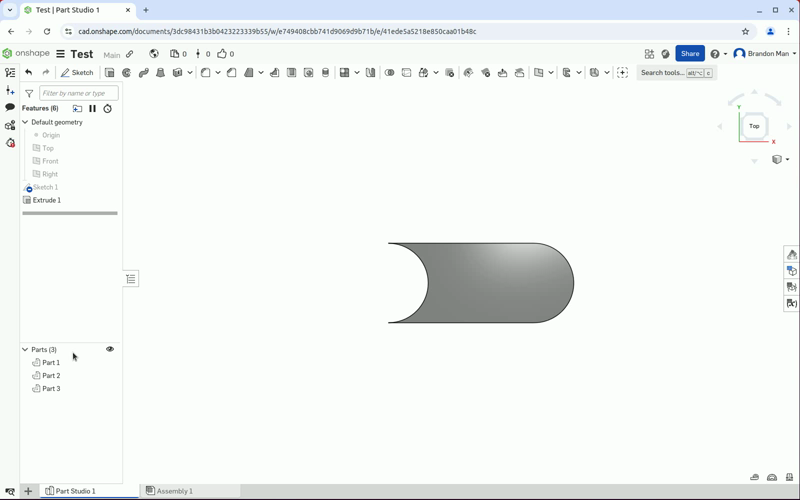
key(y)
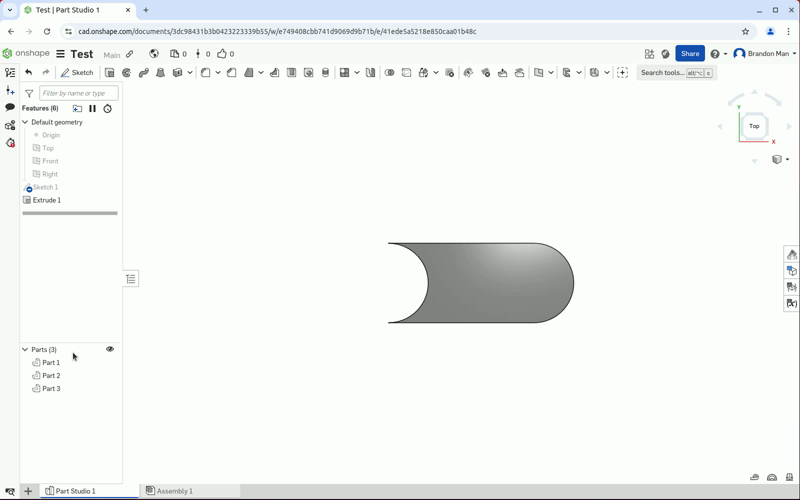
key(shift+p)
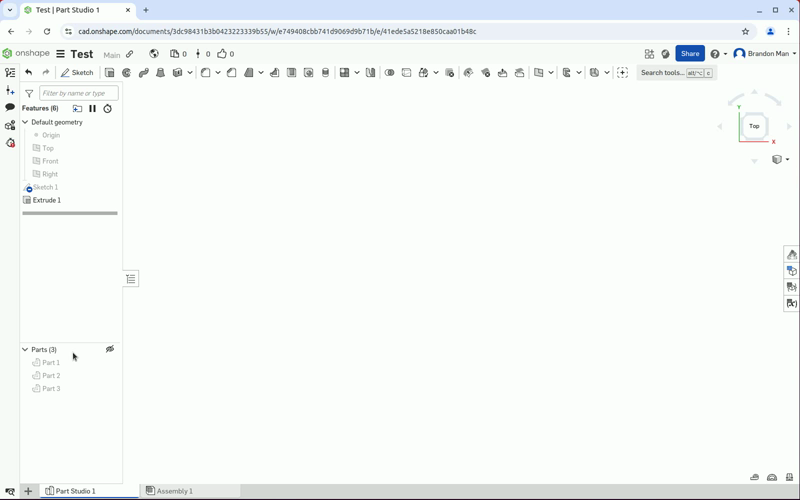
key(space)
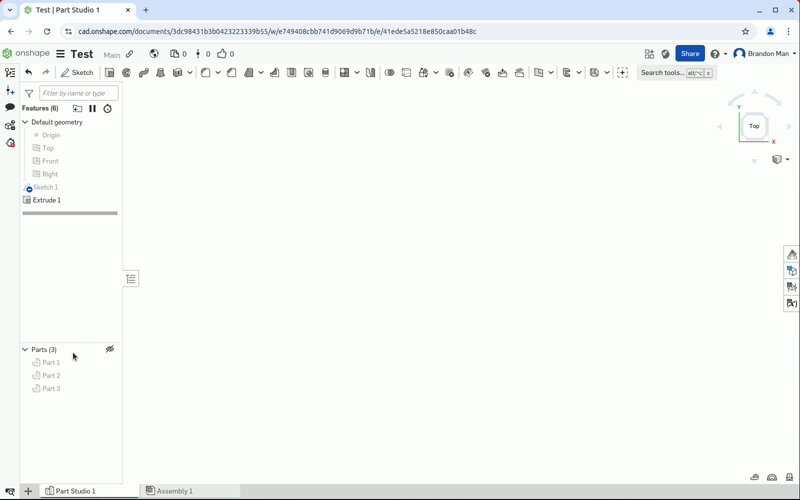
key_down(shift)
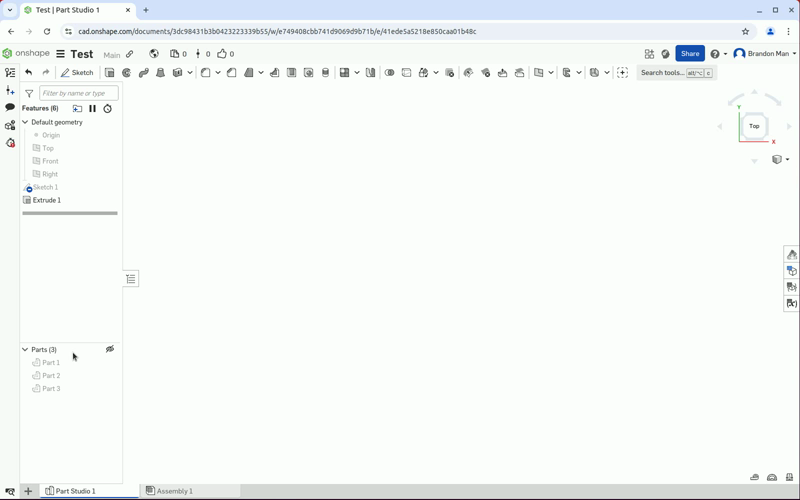
key(up)
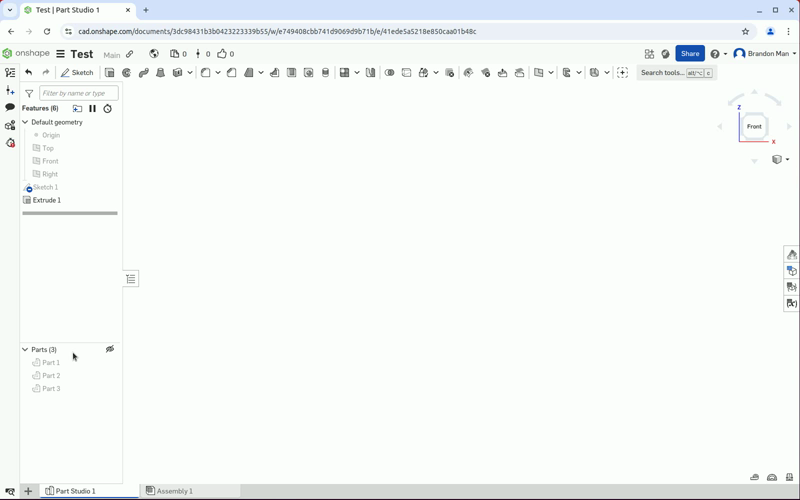
key_up(shift)
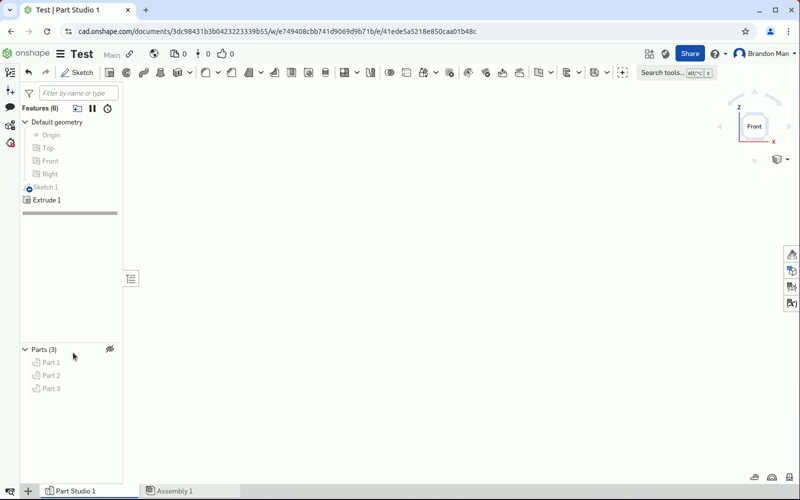
mouse_move(73, 352)
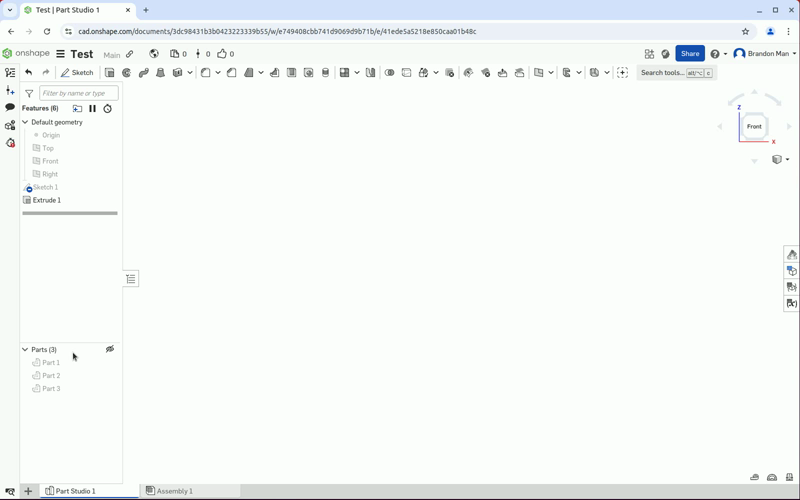
key(shift+y)
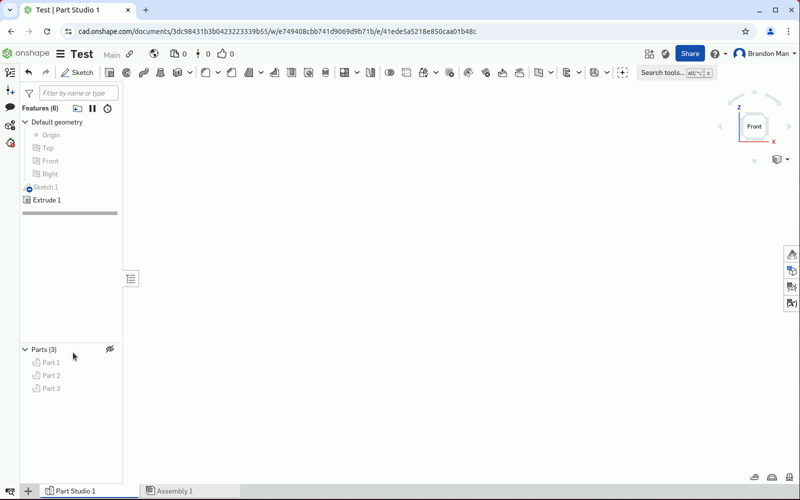
key(shift+s)
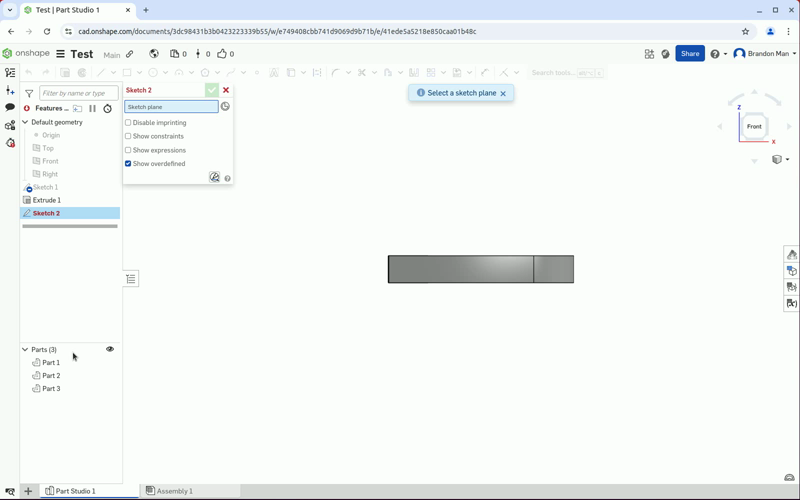
mouse_move(73, 163)
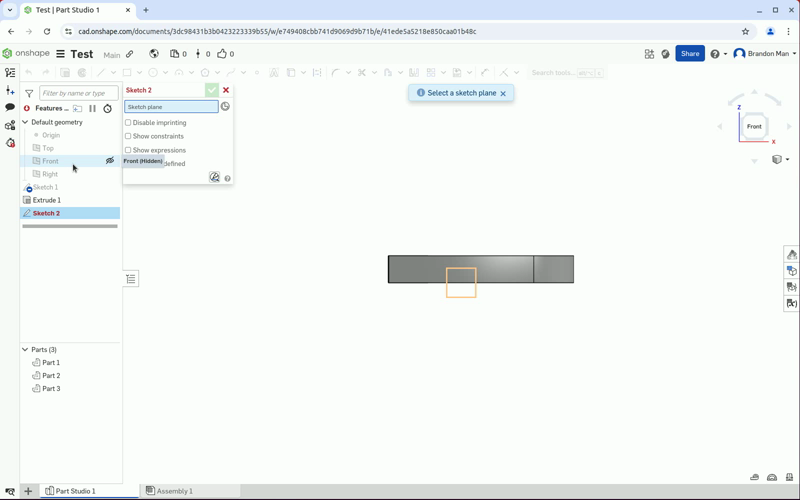
click(73, 163)
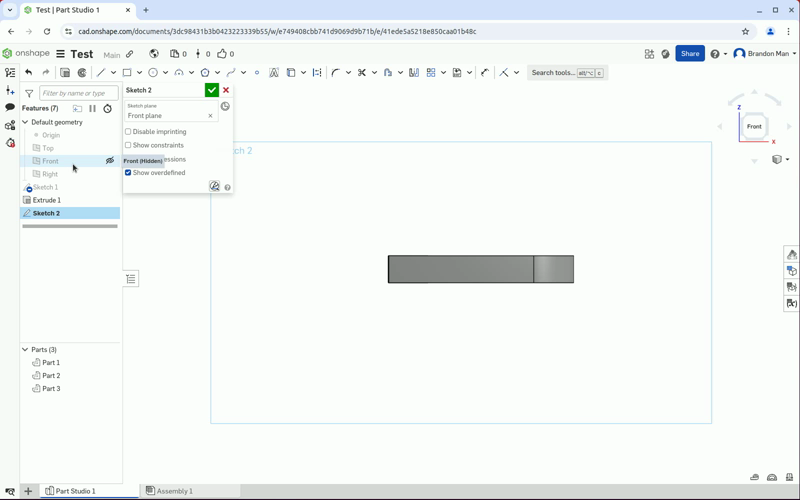
mouse_move(73, 352)
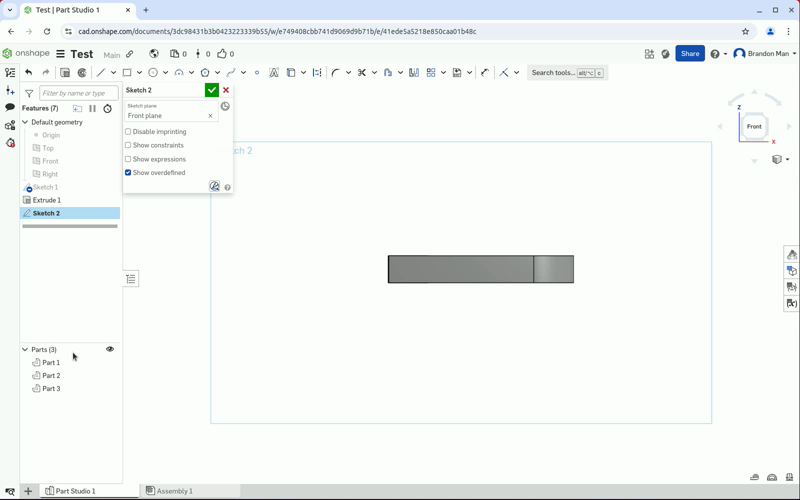
key(y)
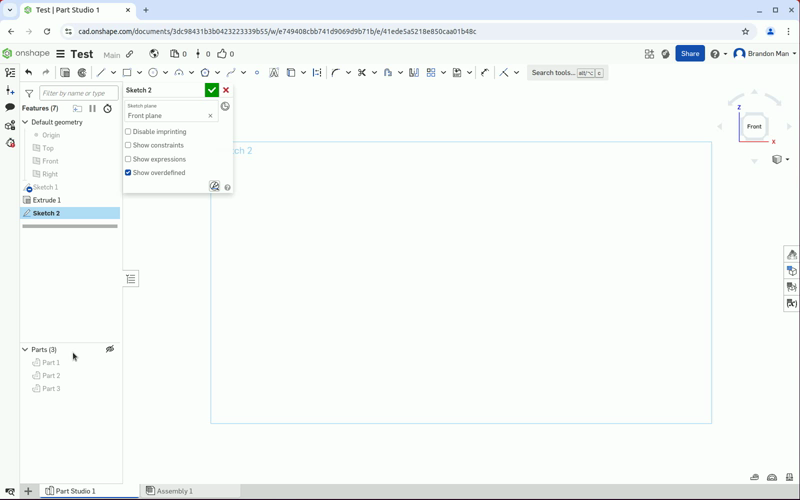
key(l)
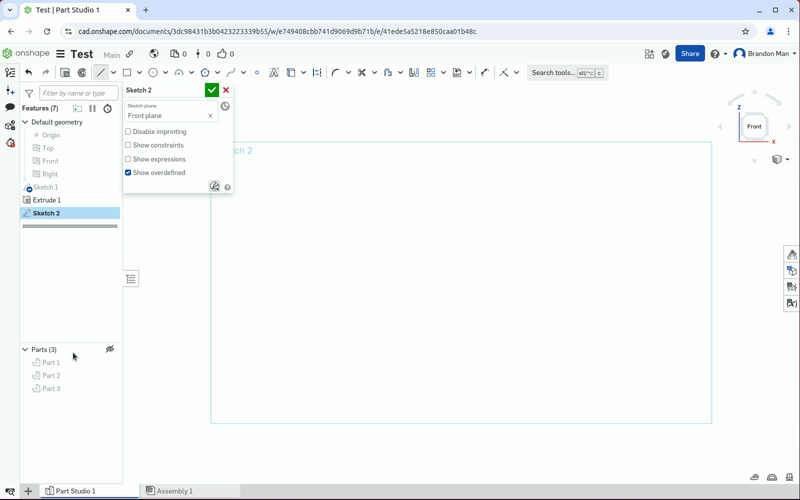
key_down(shift)
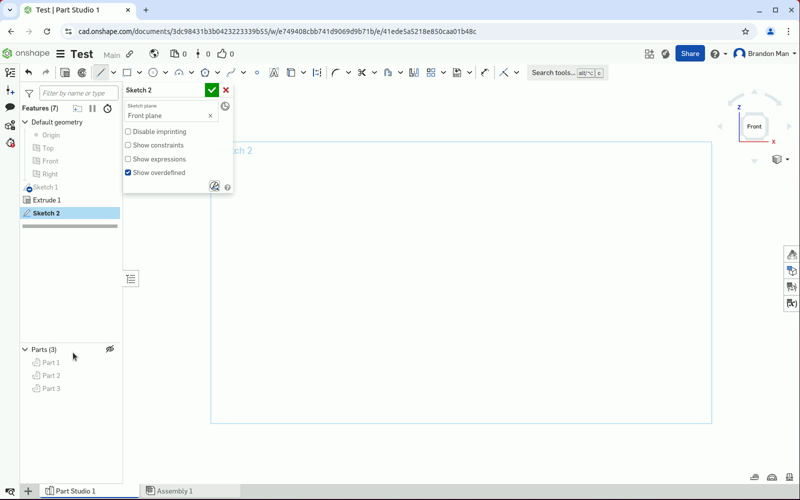
mouse_move(347, 282)
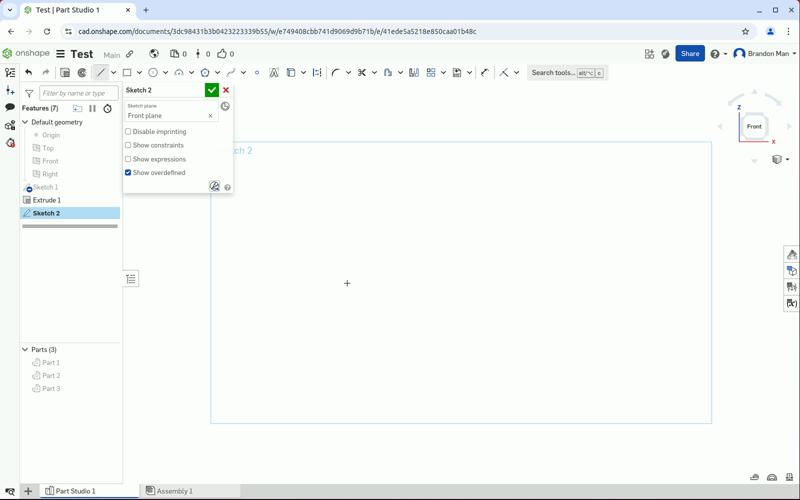
click(347, 282)
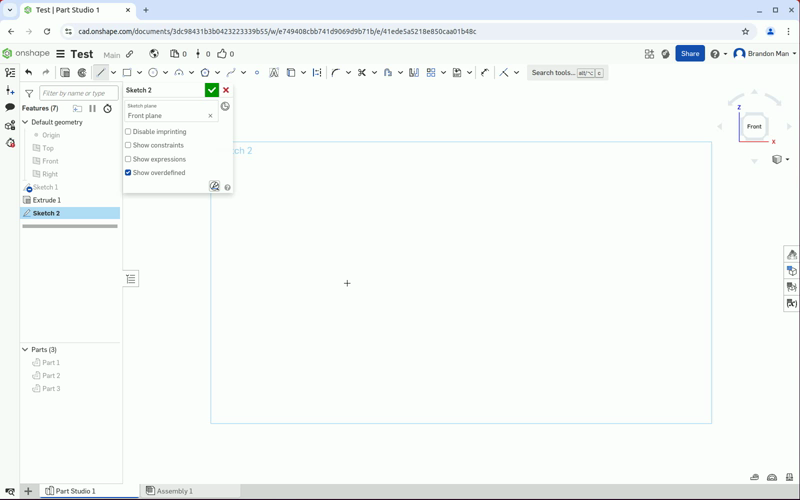
key_up(shift)
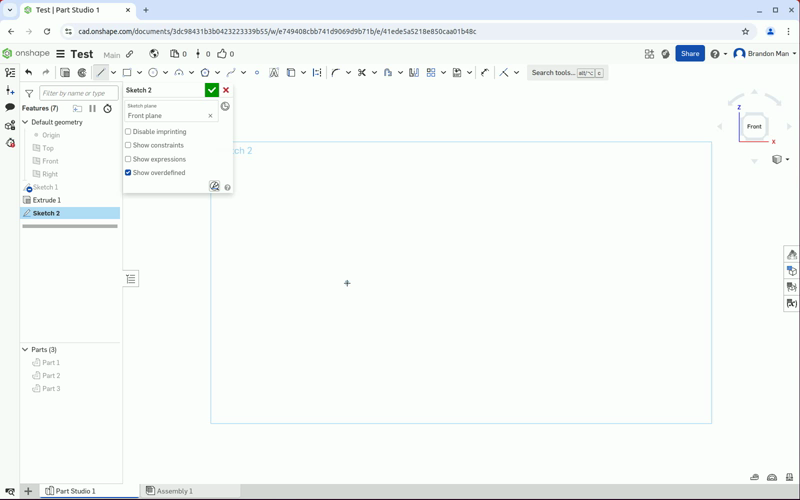
key_down(shift)
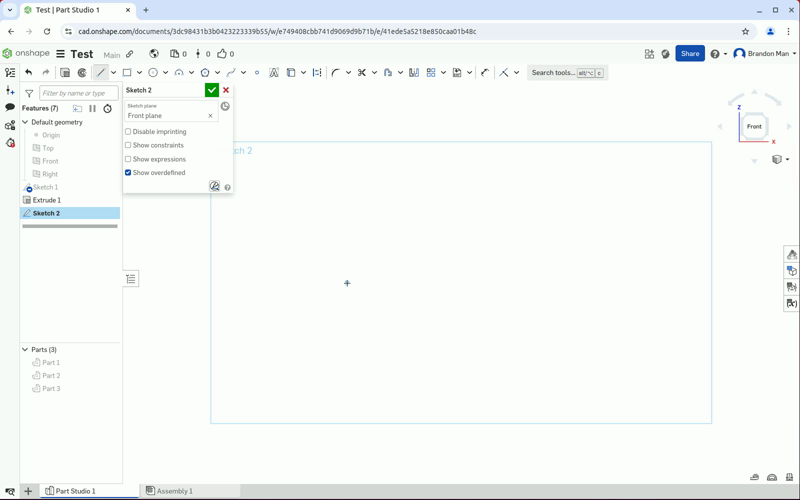
mouse_move(407, 282)
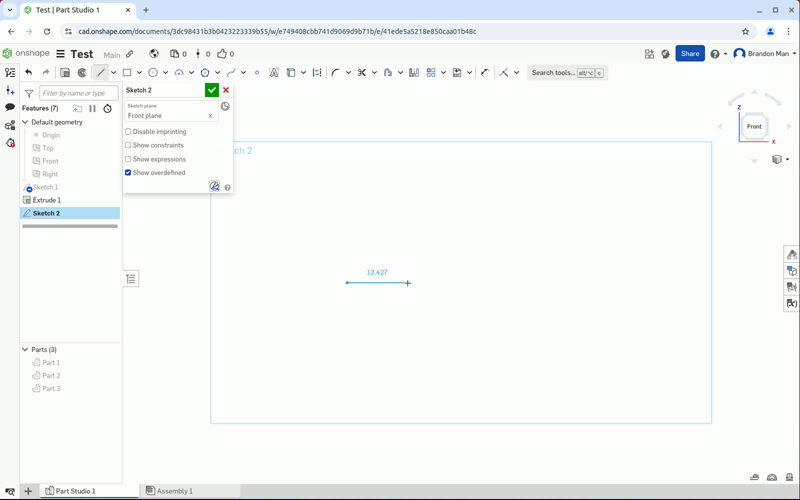
click(407, 282)
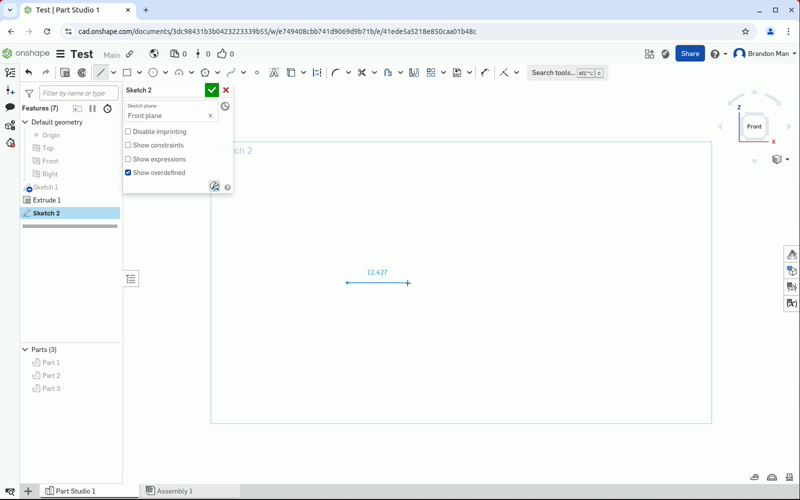
key_up(shift)
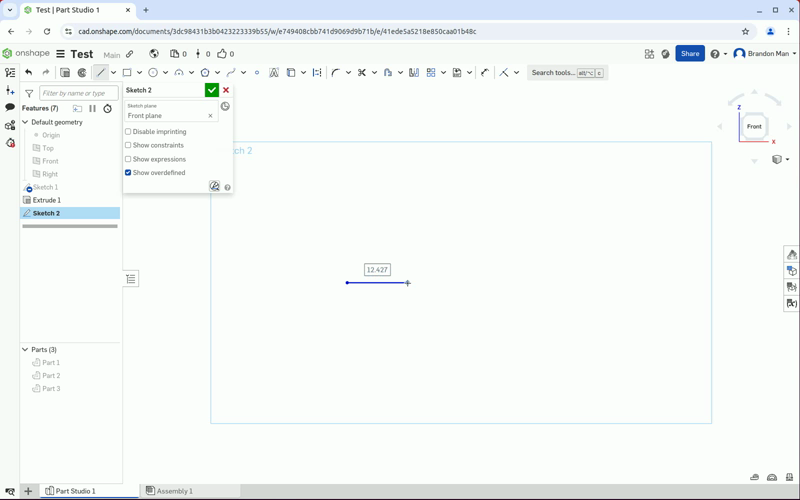
key(esc)
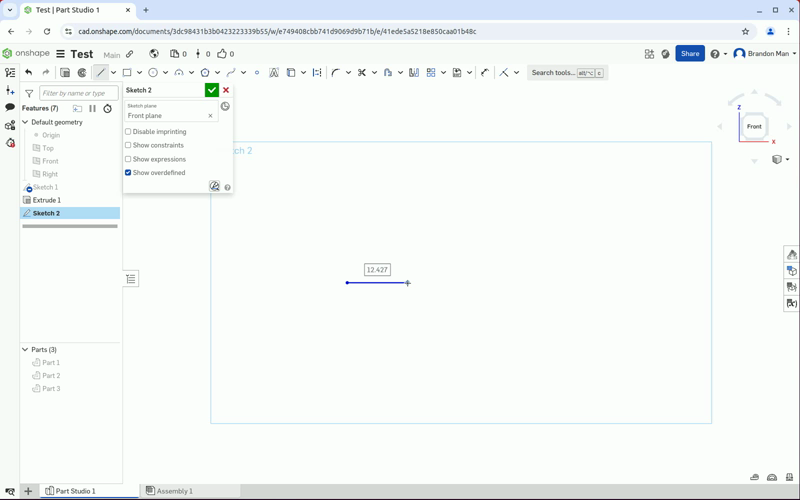
key(a)
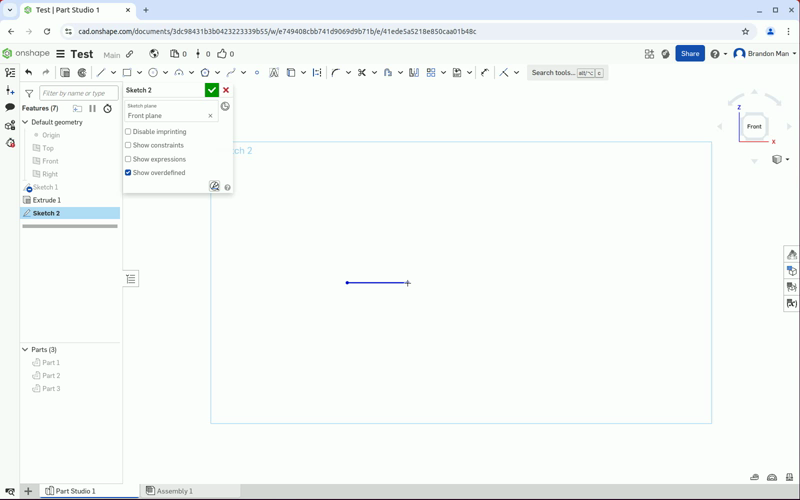
mouse_move(407, 282)
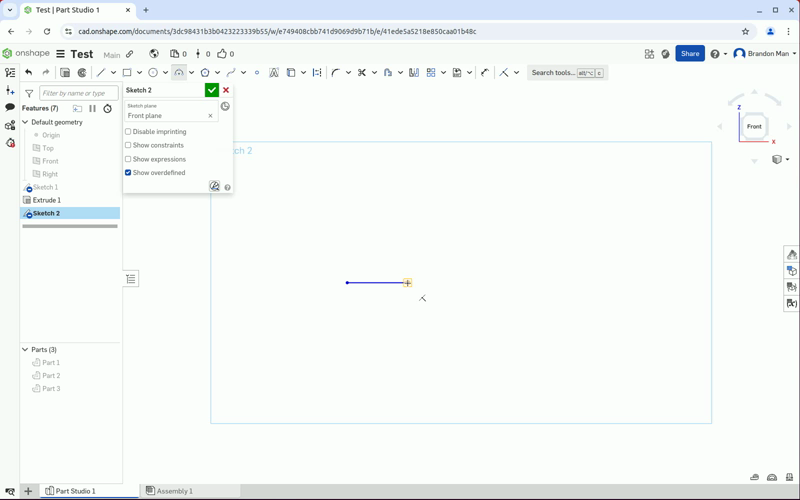
click(407, 282)
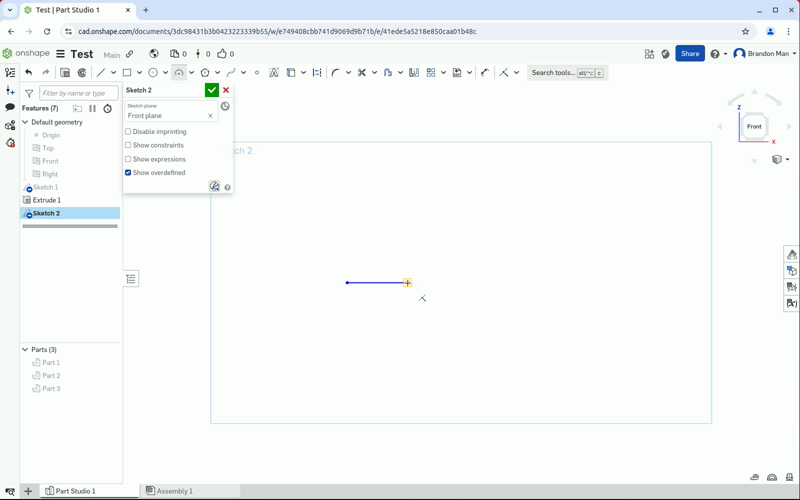
key_down(shift)
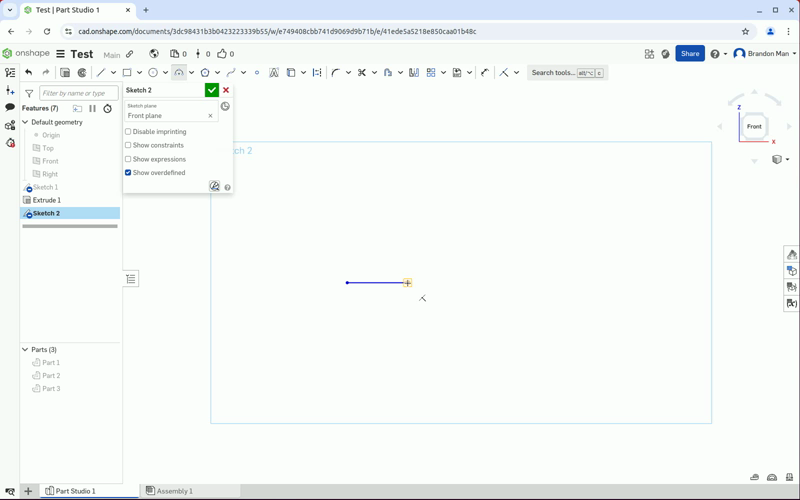
mouse_move(517, 282)
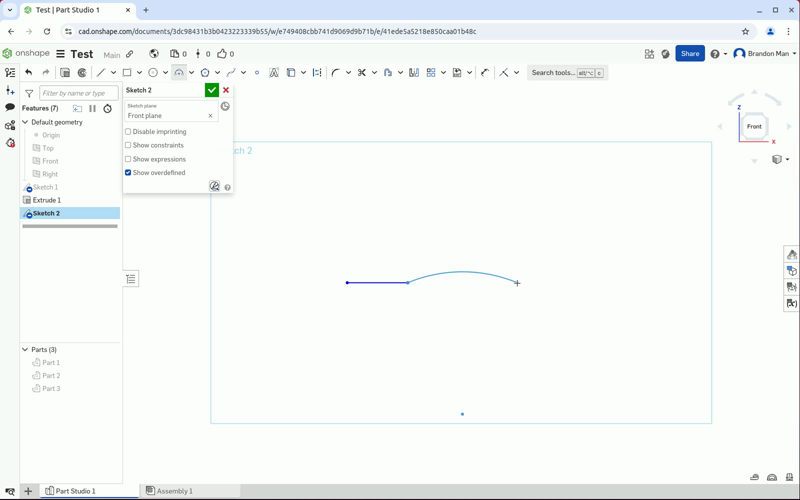
click(517, 282)
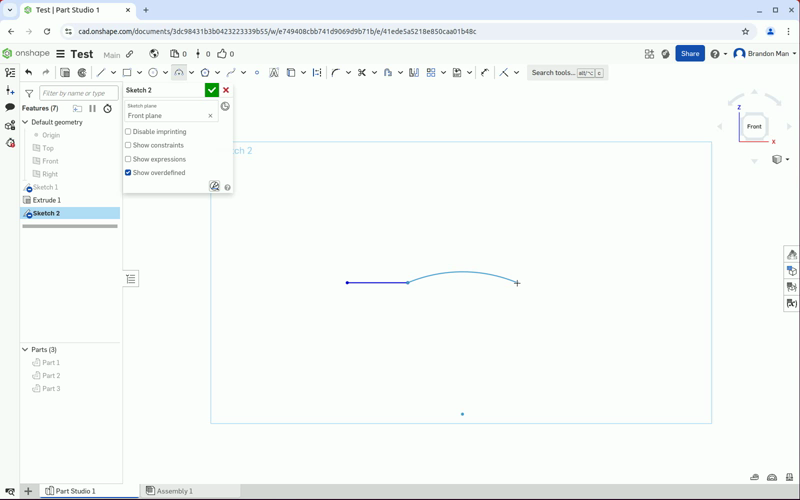
mouse_move(462, 278)
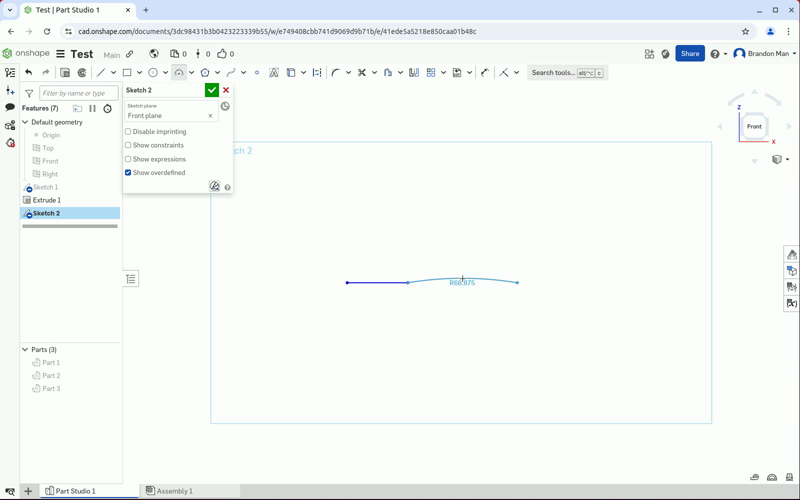
click(462, 278)
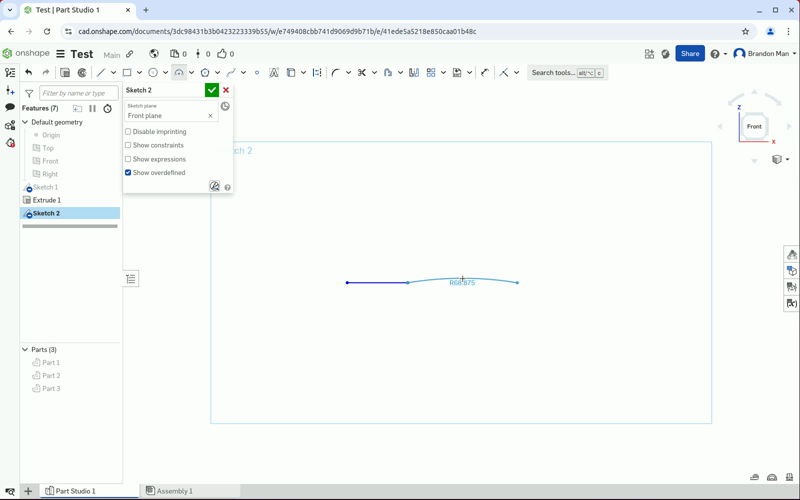
key_up(shift)
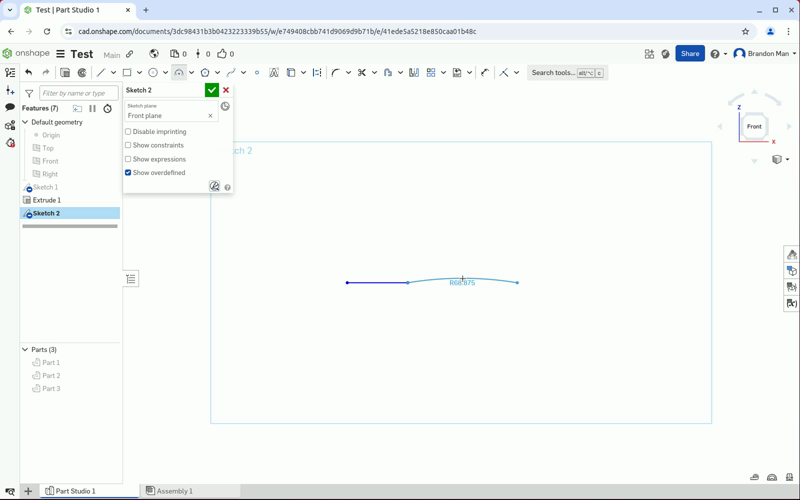
key(esc)
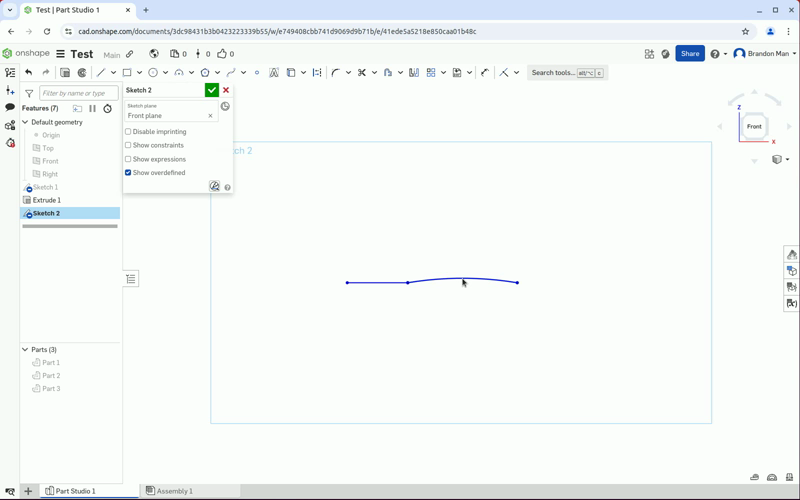
key(l)
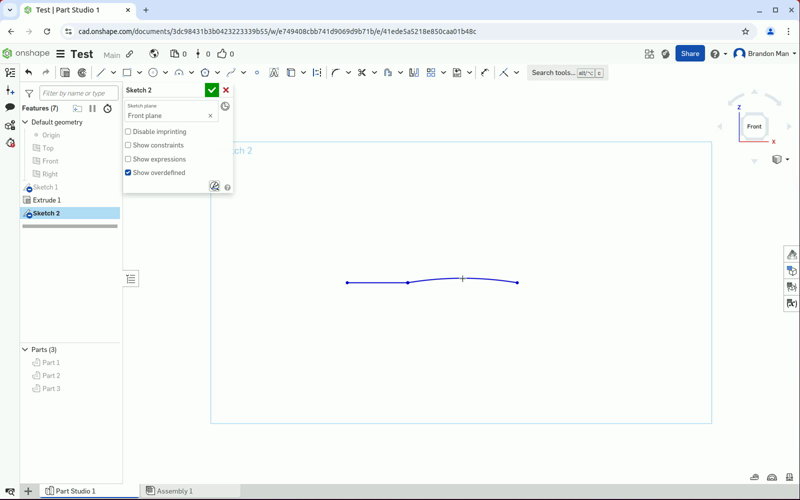
mouse_move(517, 282)
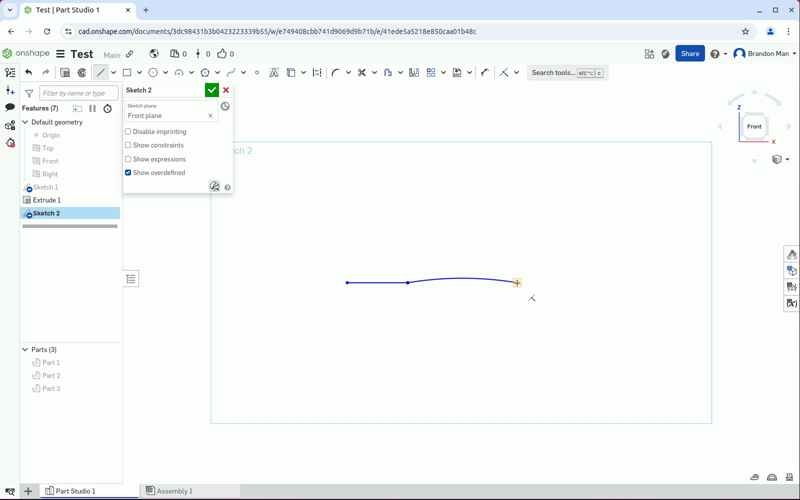
click(517, 282)
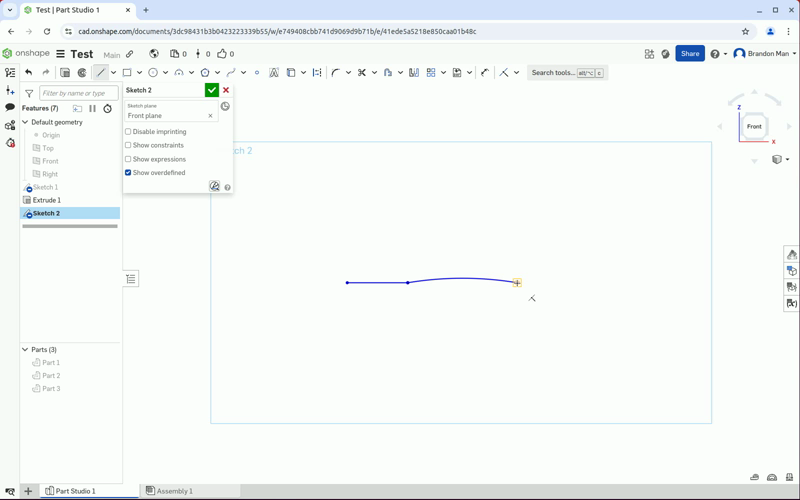
key_down(shift)
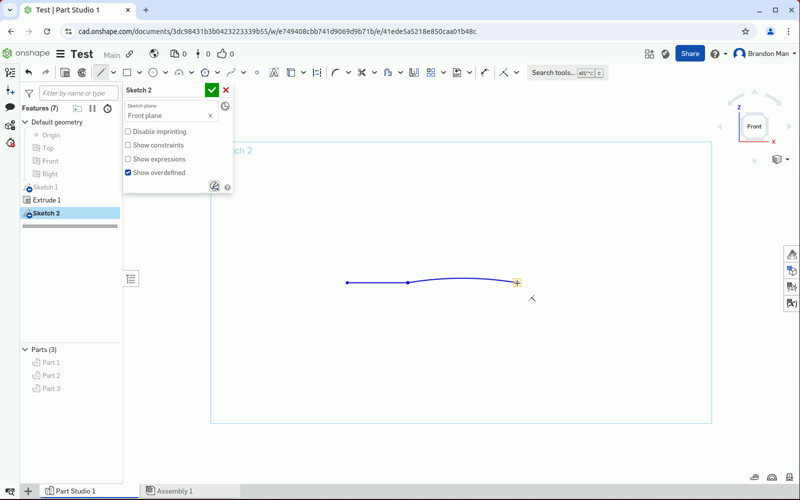
mouse_move(577, 282)
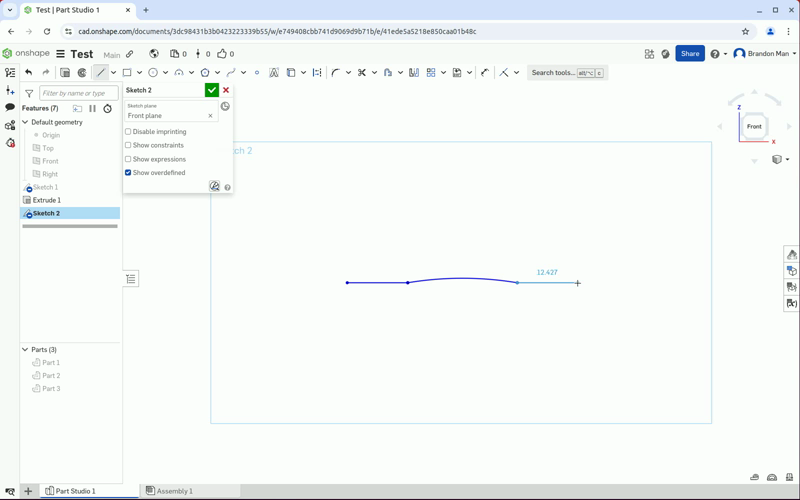
click(577, 282)
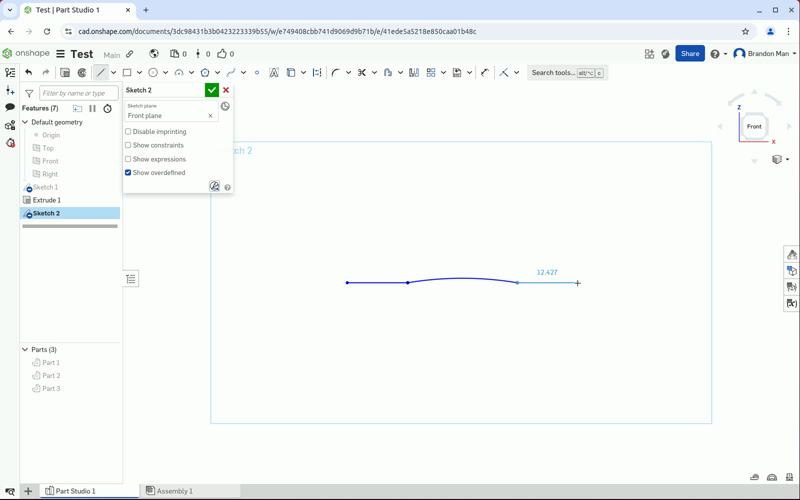
key_up(shift)
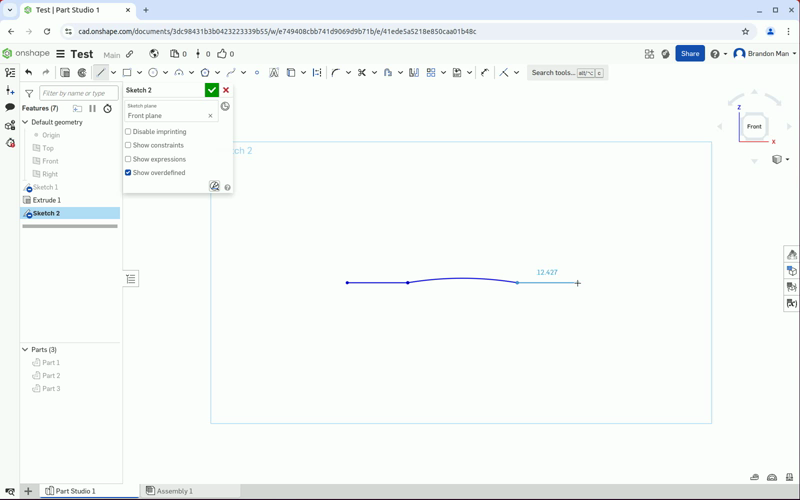
key(esc)
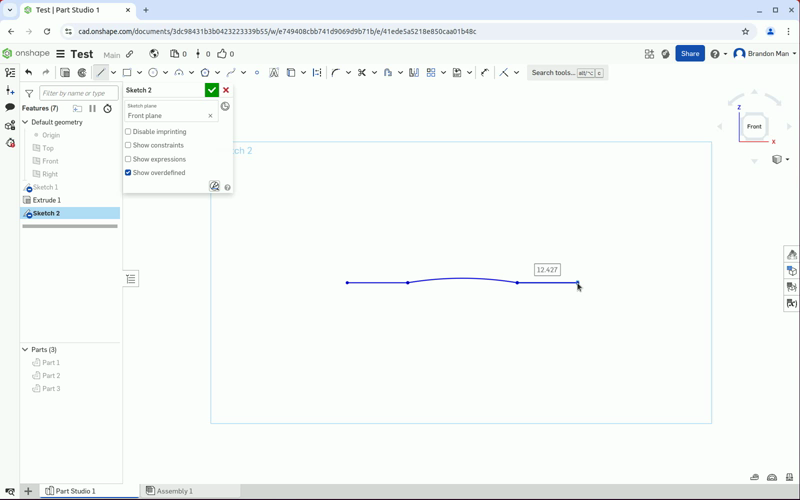
key(a)
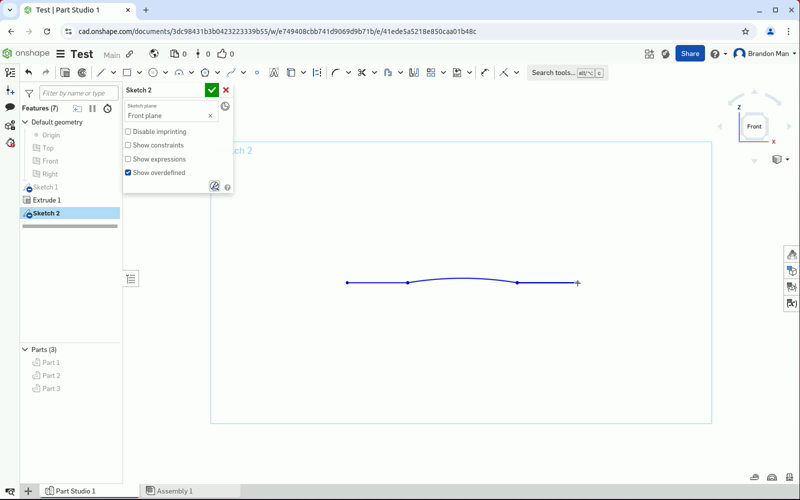
mouse_move(577, 282)
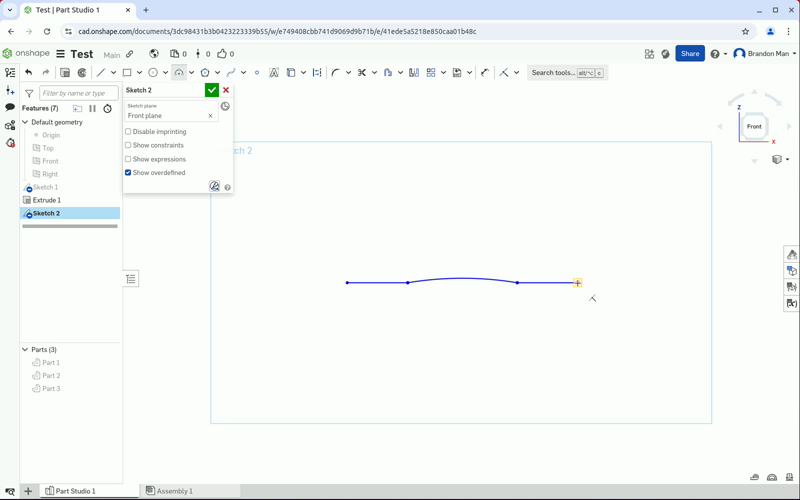
click(577, 282)
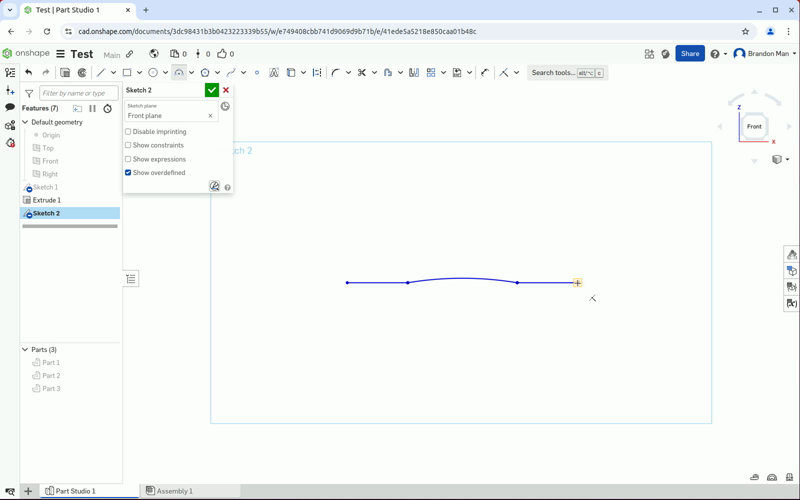
mouse_move(347, 282)
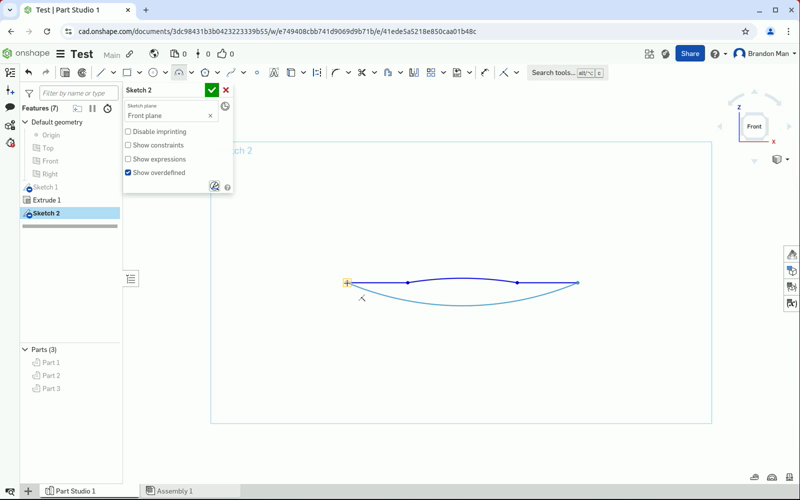
click(347, 282)
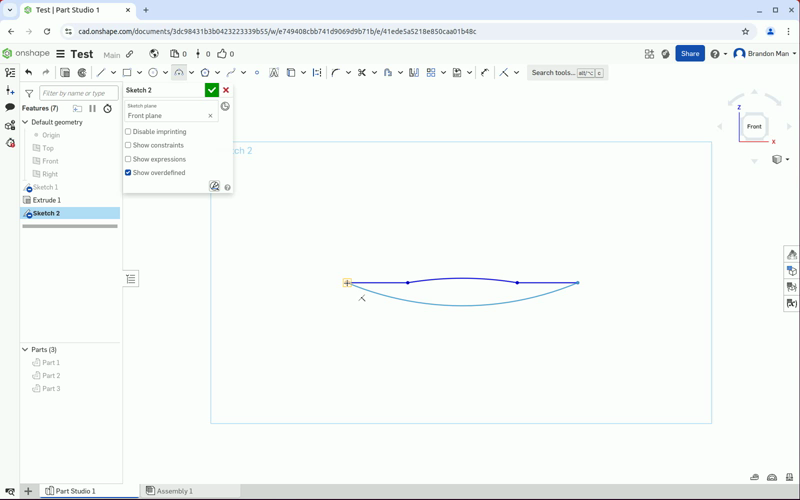
key_down(shift)
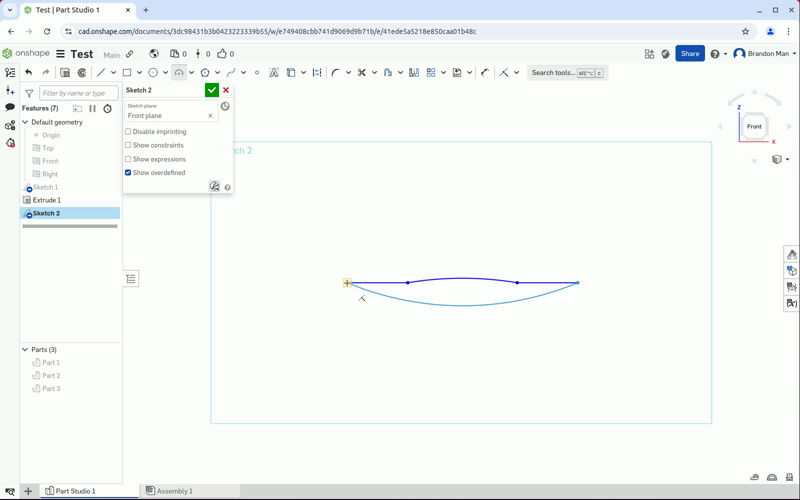
mouse_move(462, 264)
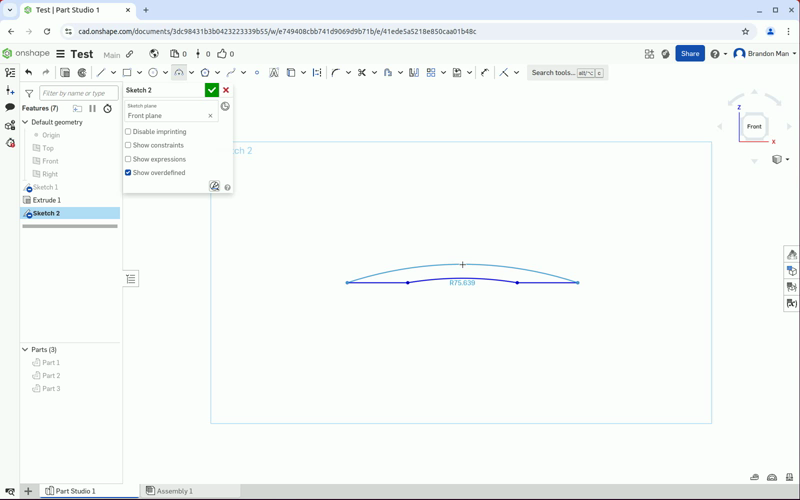
click(462, 264)
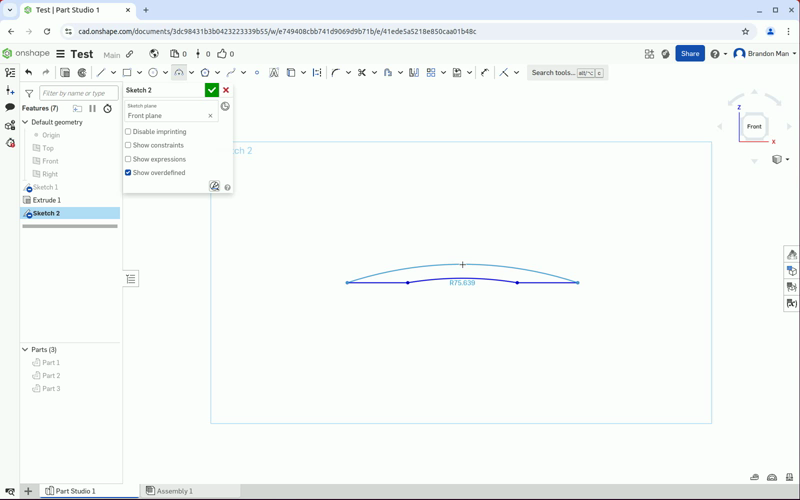
key_up(shift)
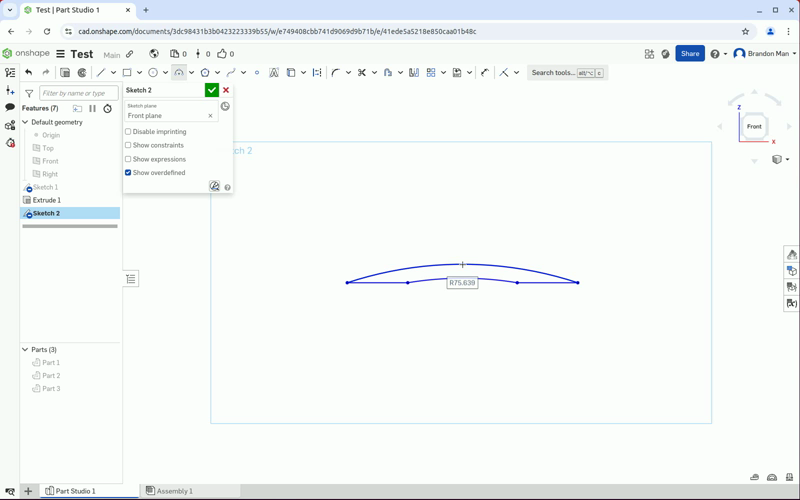
key(esc)
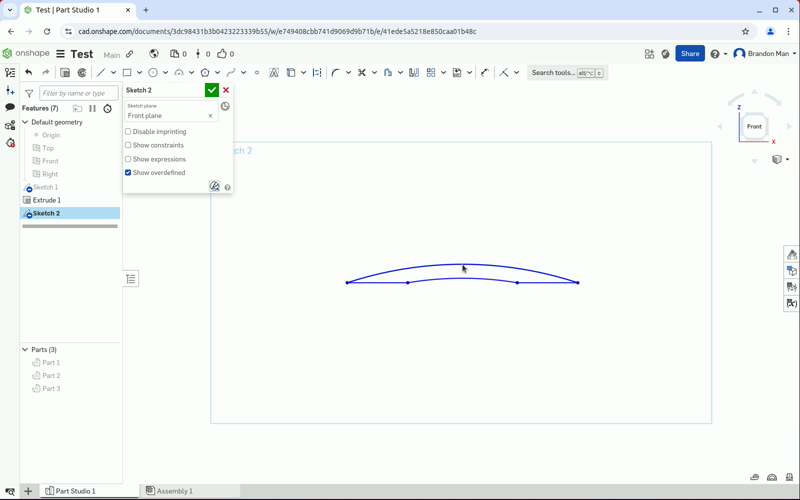
mouse_move(406, 275)
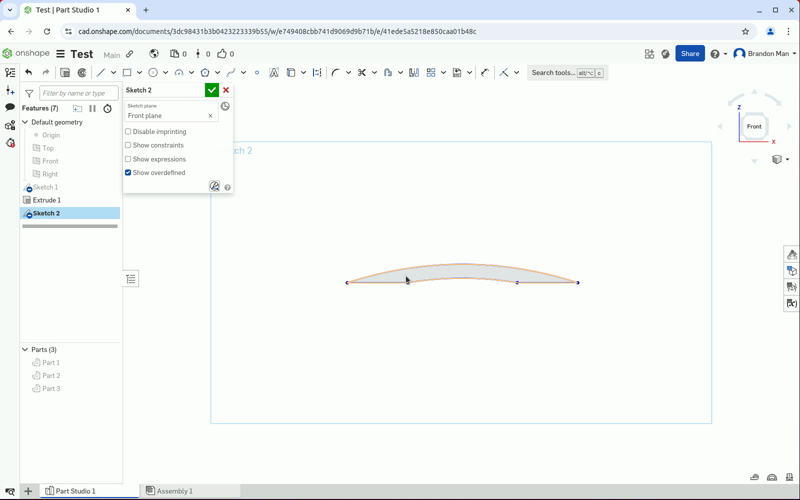
click(406, 275)
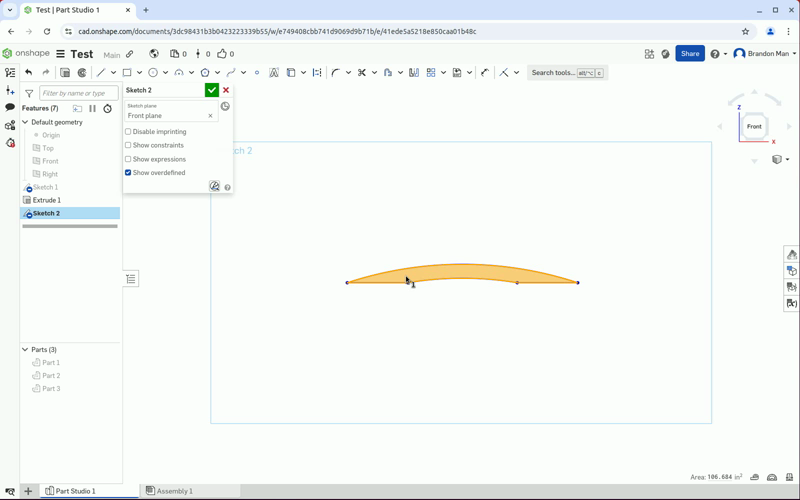
mouse_move(73, 352)
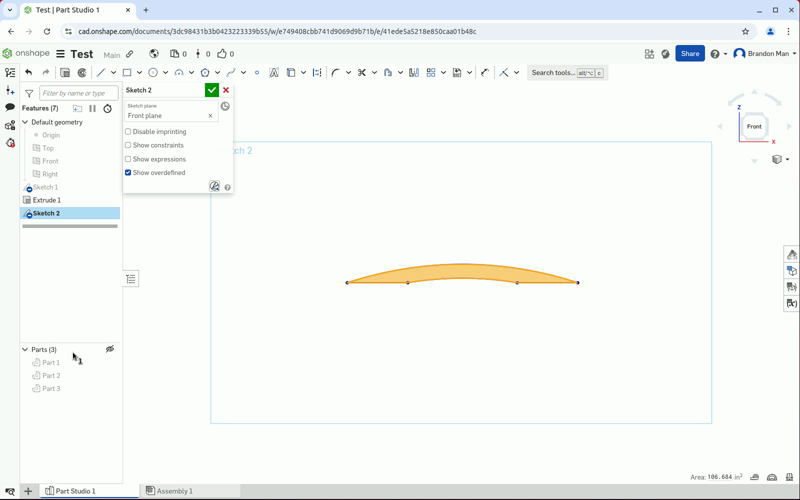
key(shift+y)
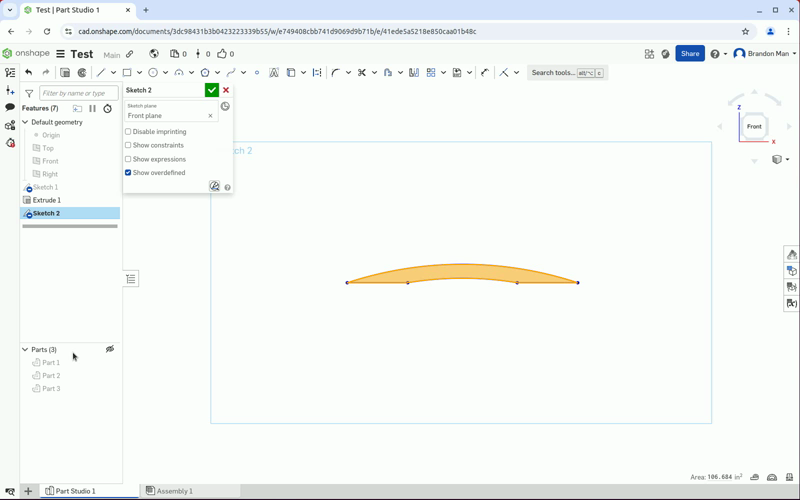
key(shift+e)
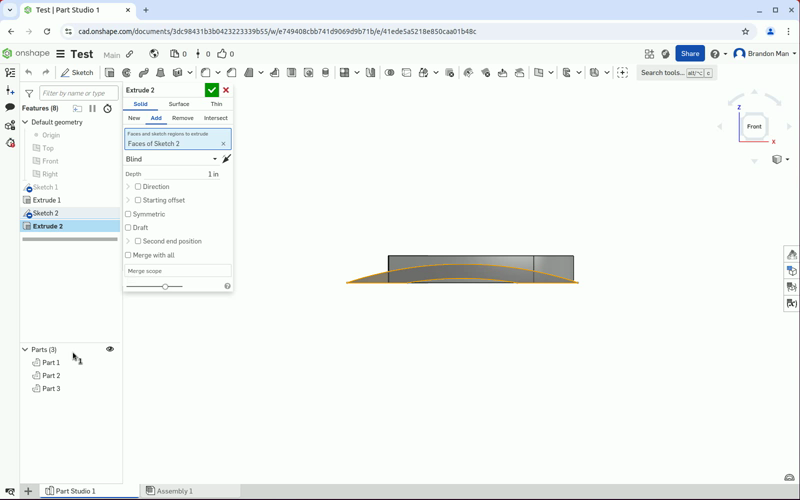
mouse_move(143, 106)
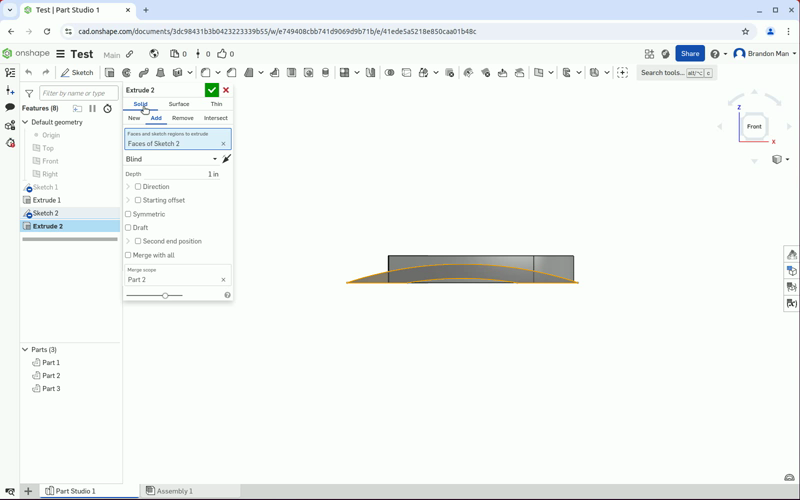
click(143, 106)
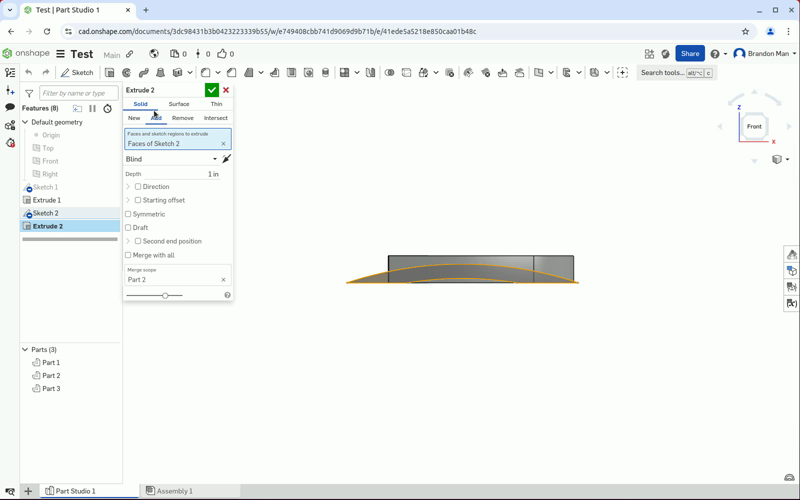
mouse_move(186, 120)
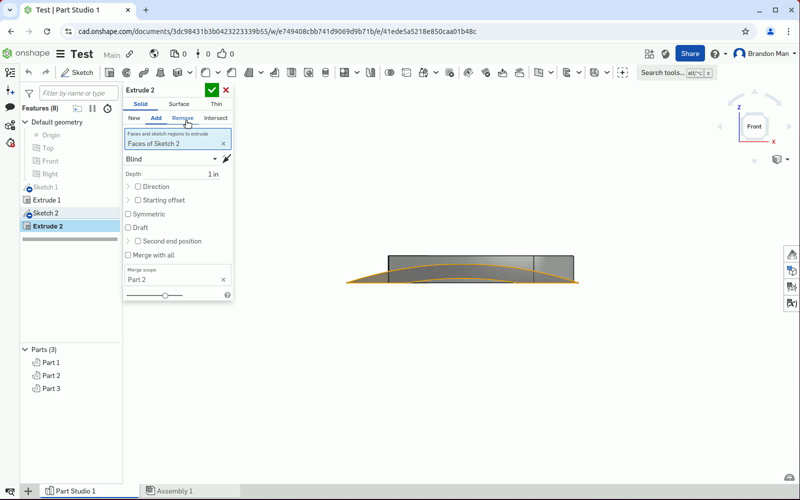
click(186, 120)
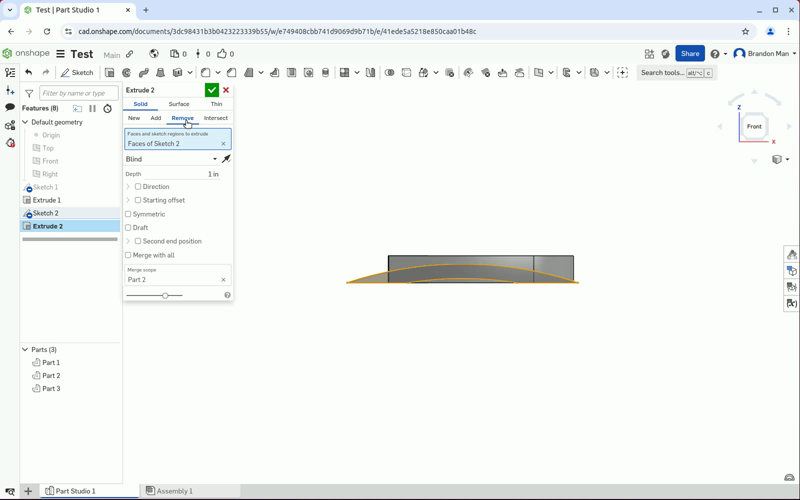
key(tab, 4)
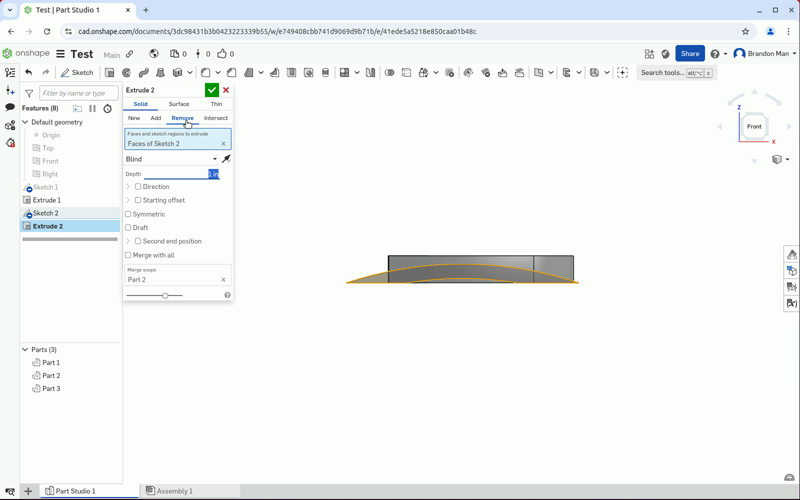
text(21.664)
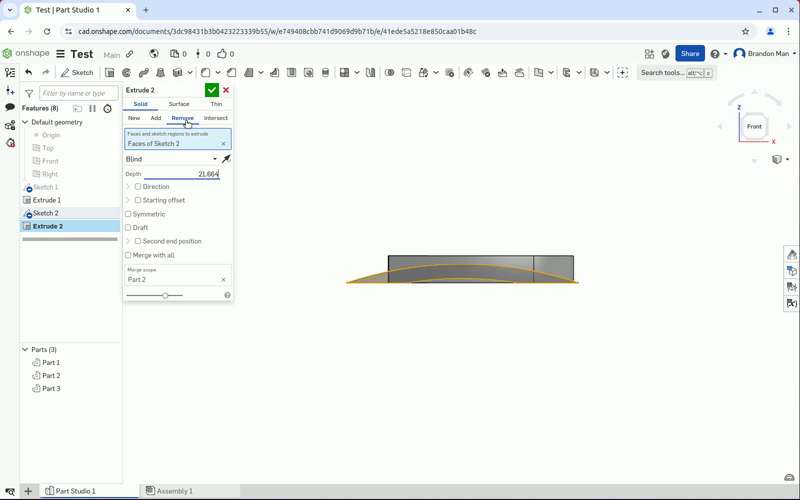
key(tab, 6)
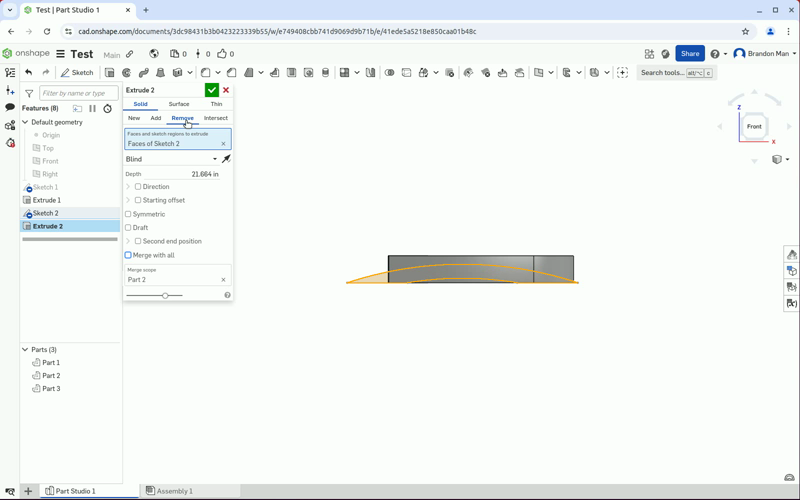
key(space)
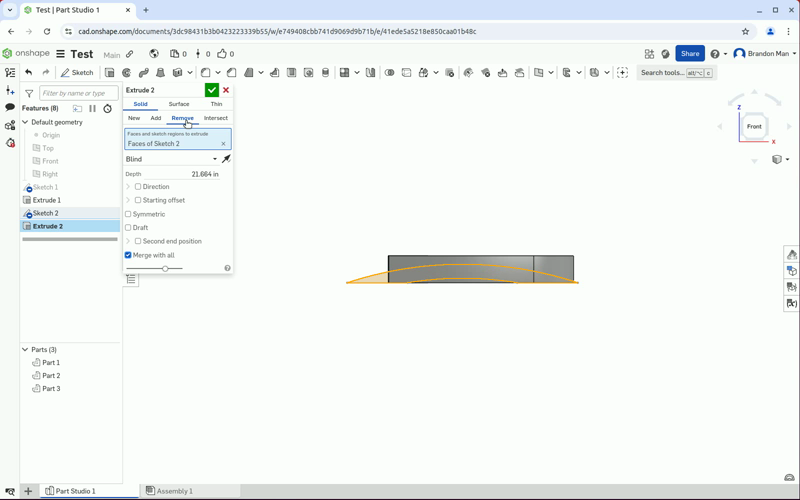
key(enter)
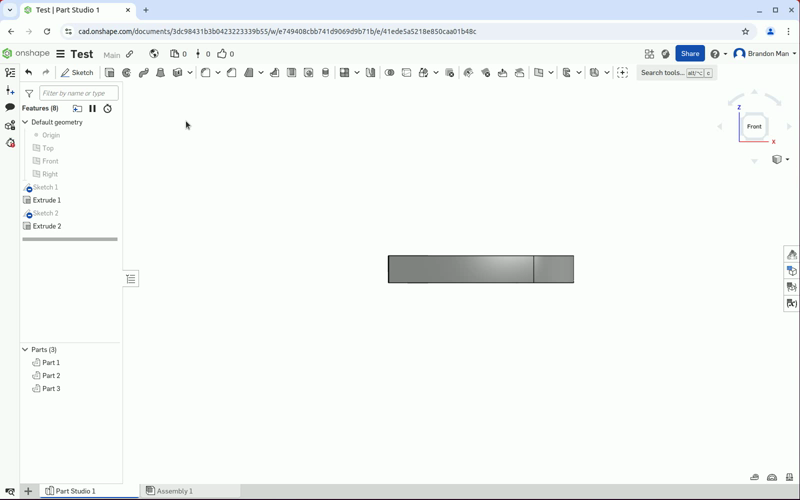
key(shift+h)
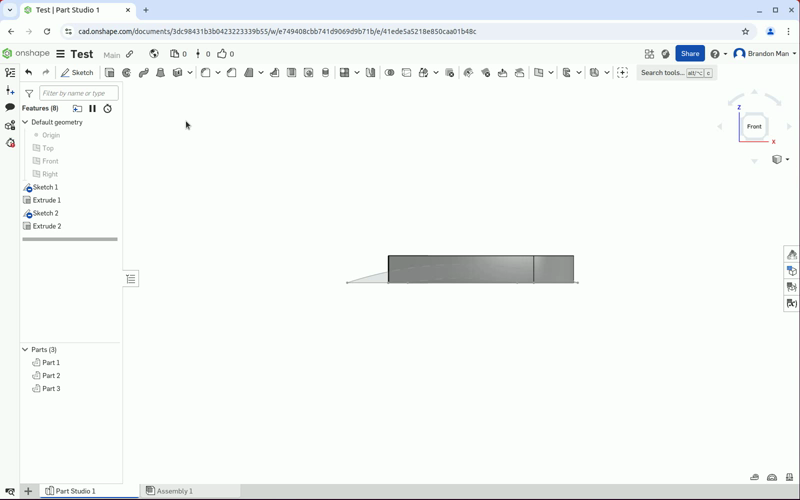
key(shift+h)
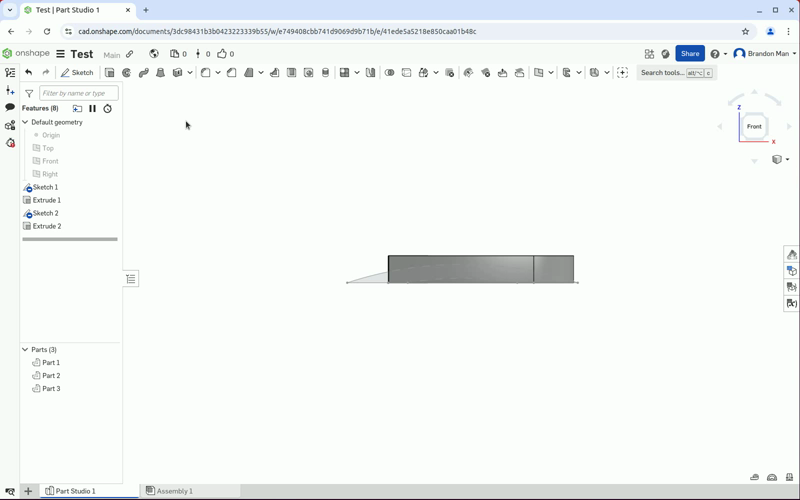
key(shift+7)
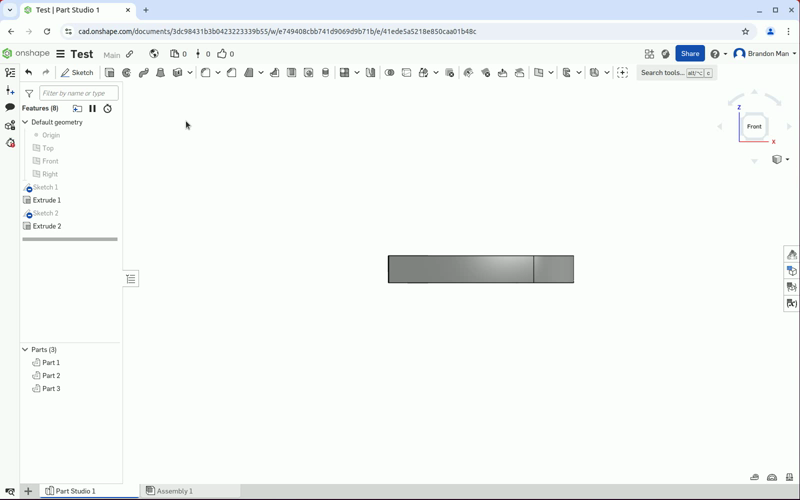
key(left, 2)
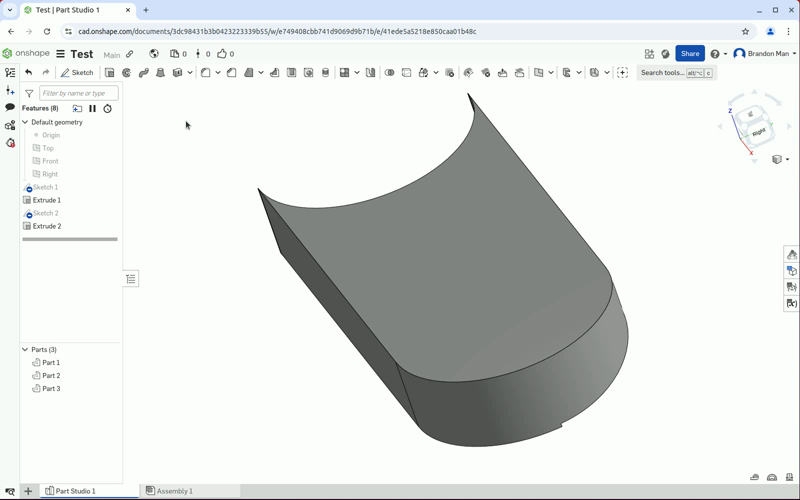
key(down, 2)
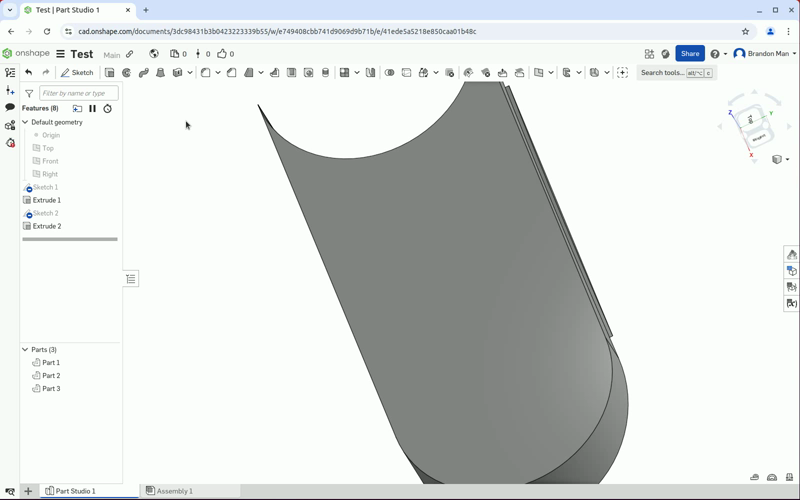
key(up, 2)
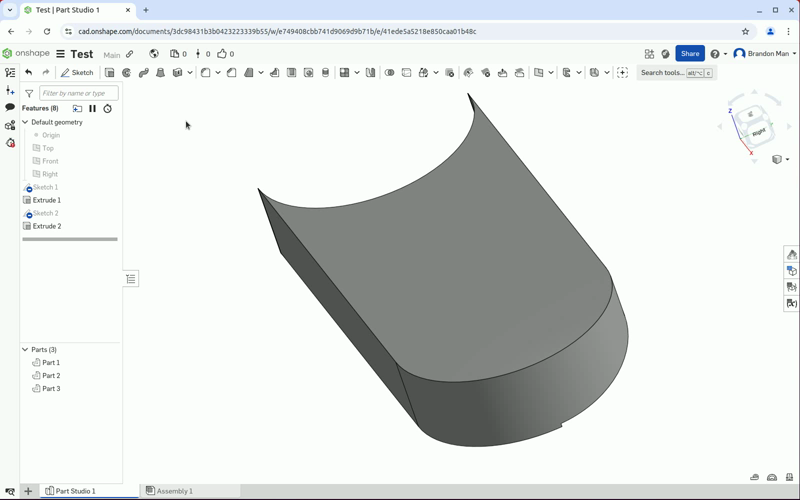
key(right, 2)
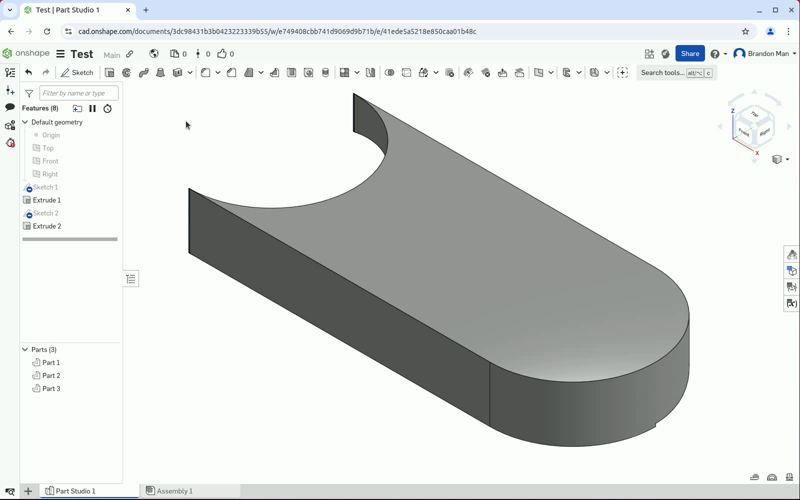
mouse_move(73, 189)
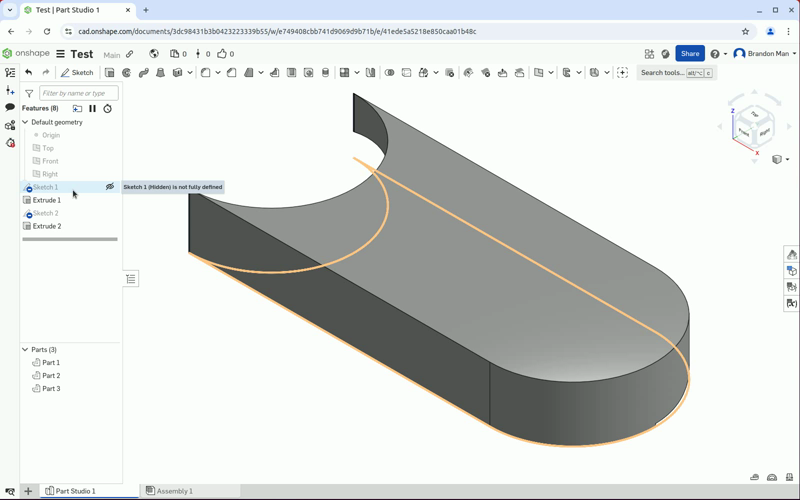
click(73, 189)